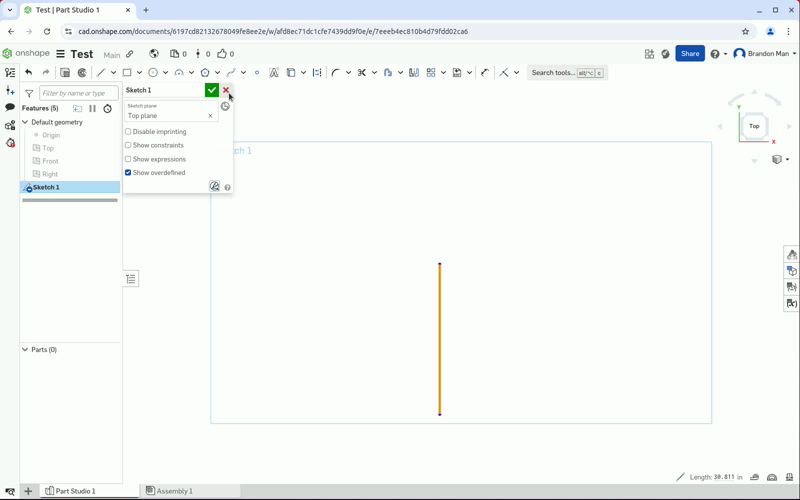
key(shift+h)
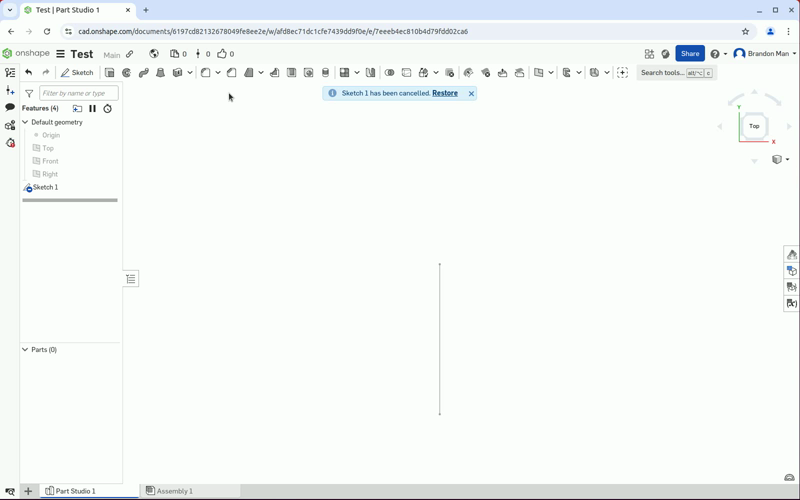
mouse_move(73, 352)
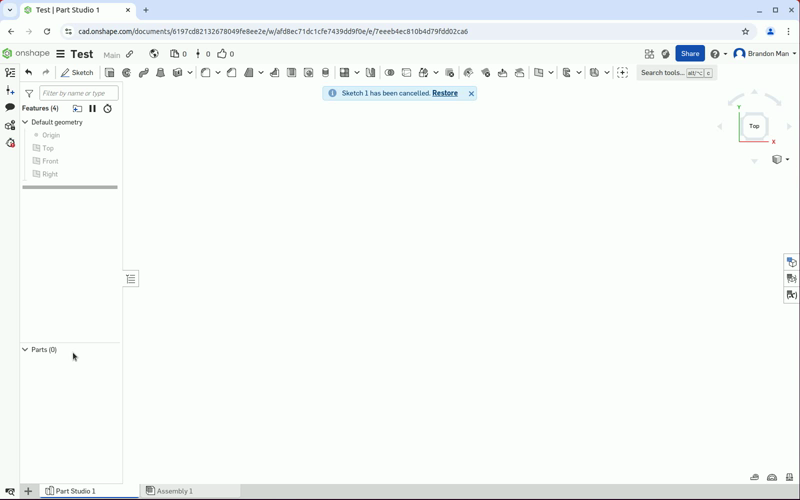
key(y)
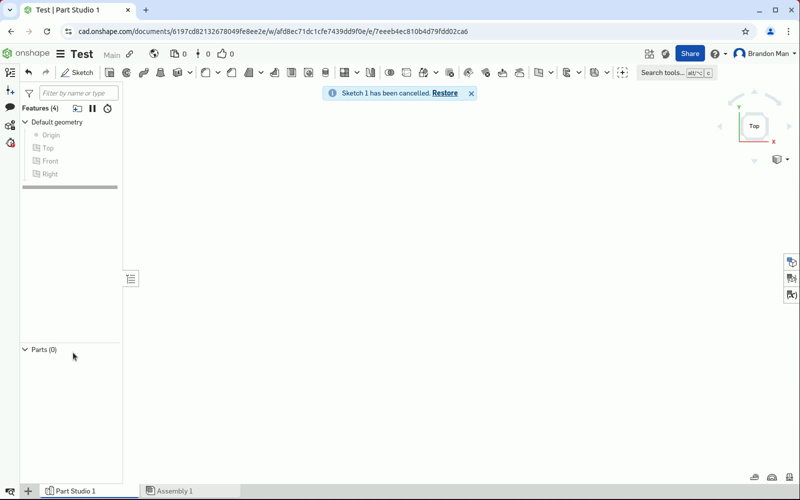
key(shift+p)
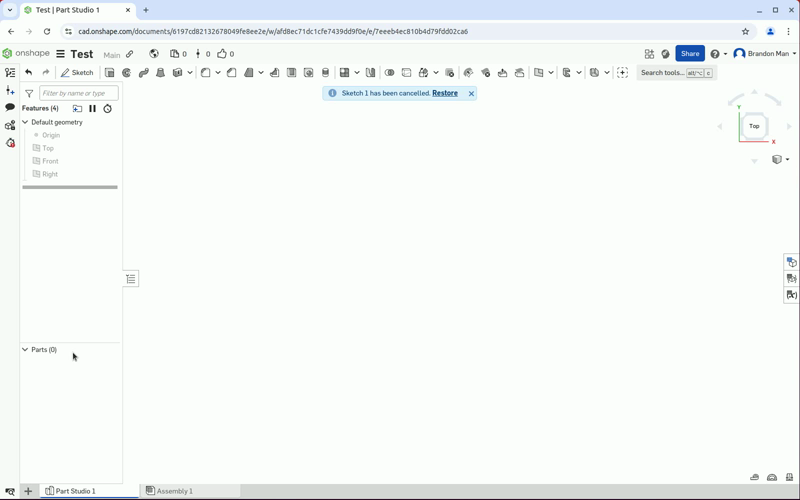
key(space)
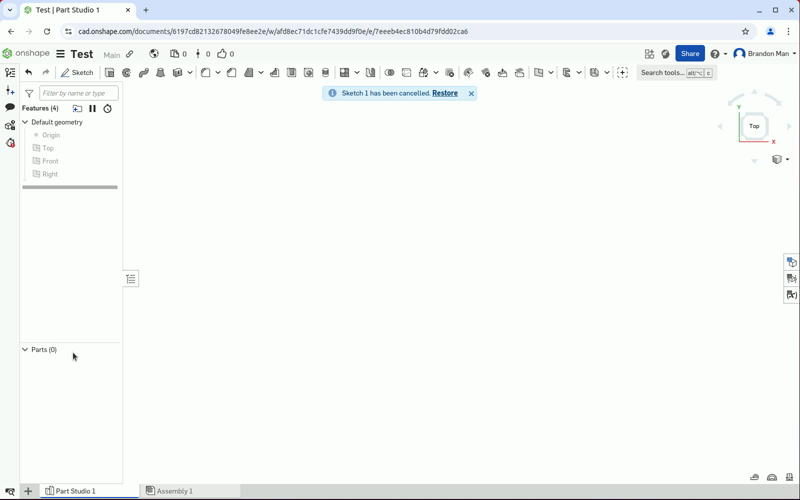
key_down(shift)
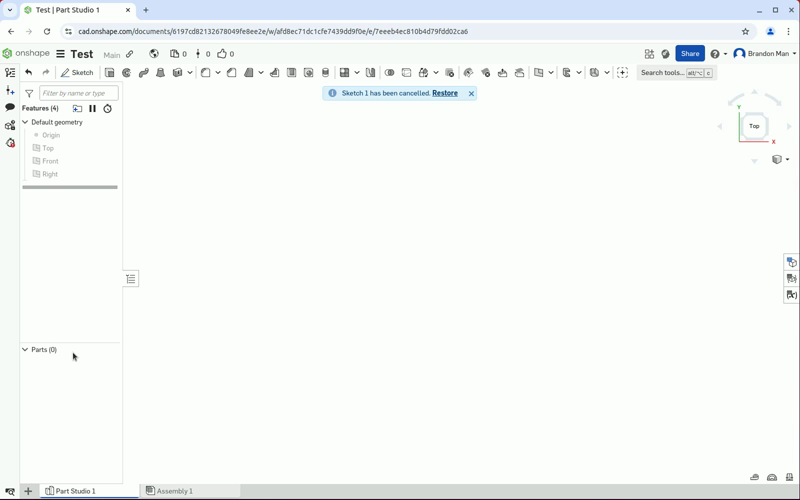
key(up)
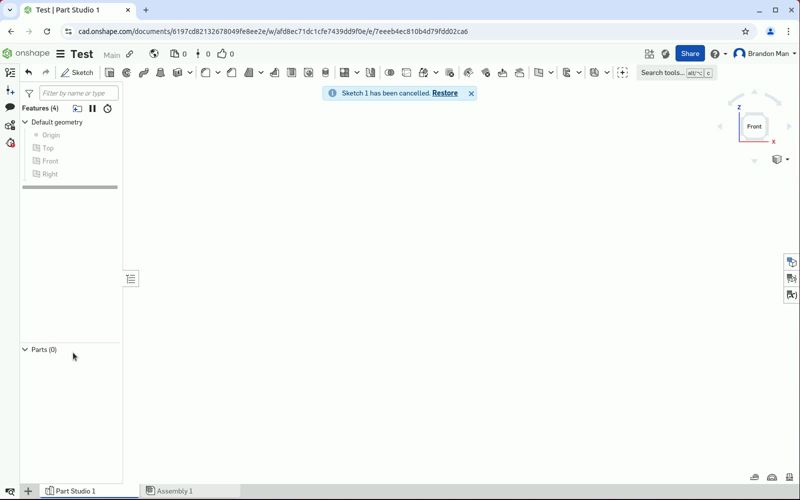
key_up(shift)
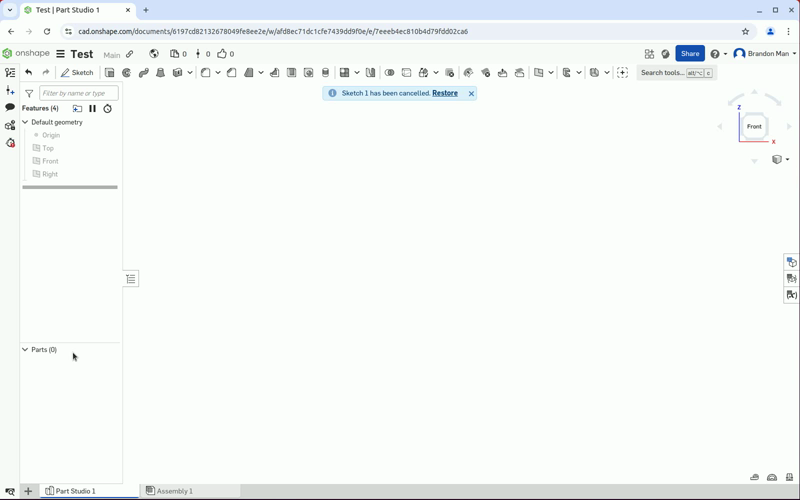
key(space)
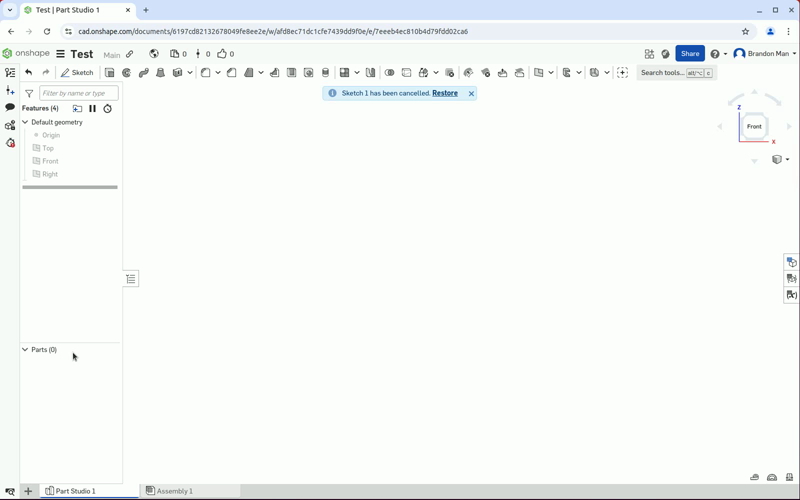
key_down(shift)
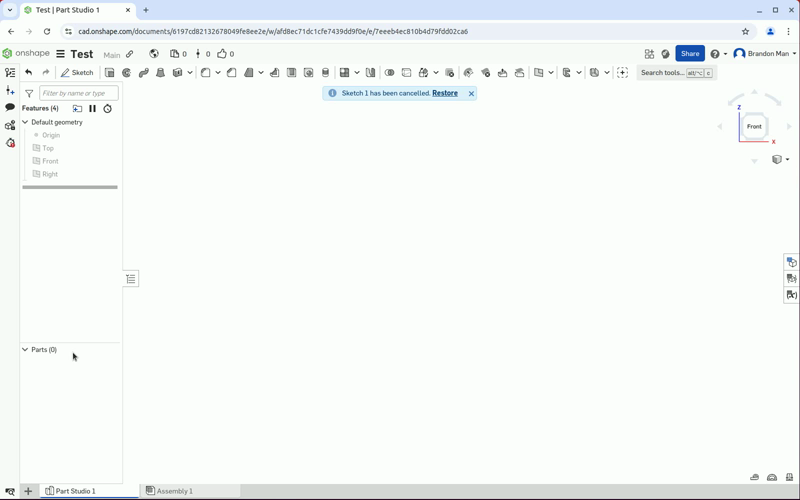
key(left)
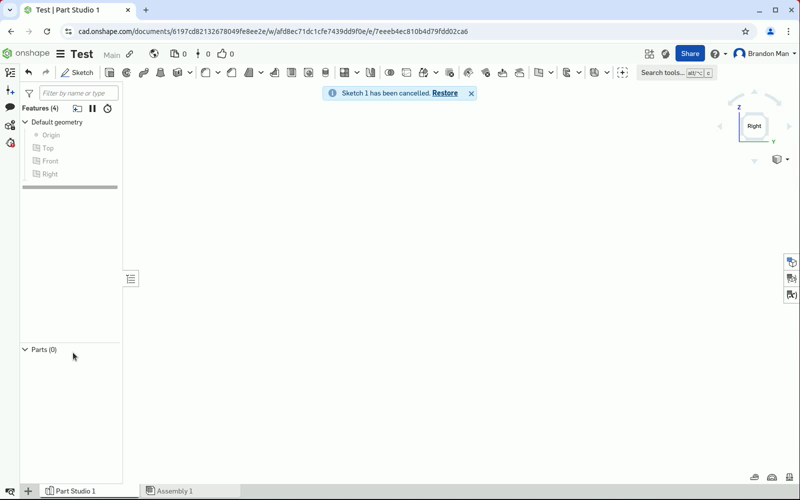
key_up(shift)
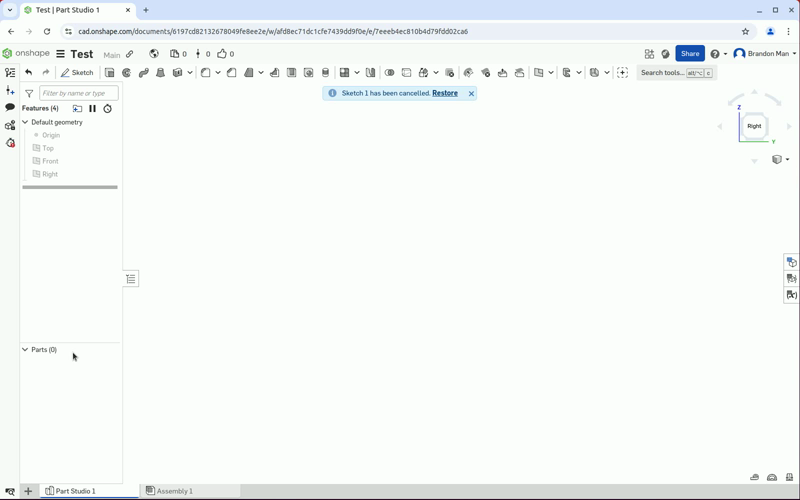
mouse_move(73, 352)
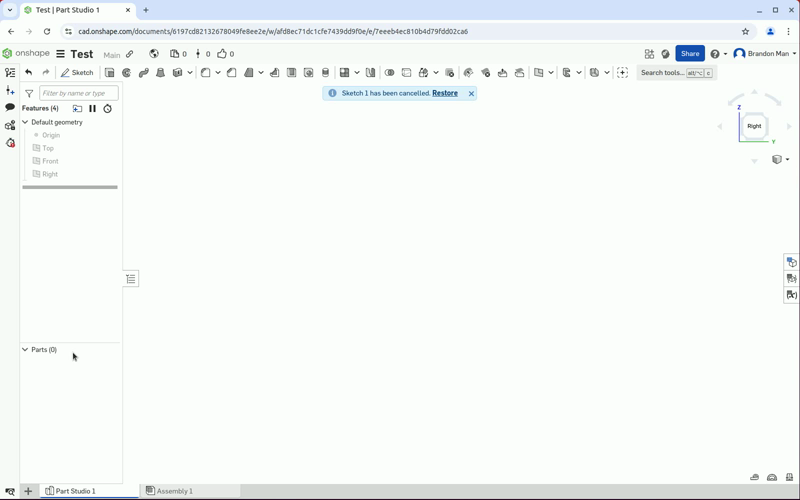
key(shift+y)
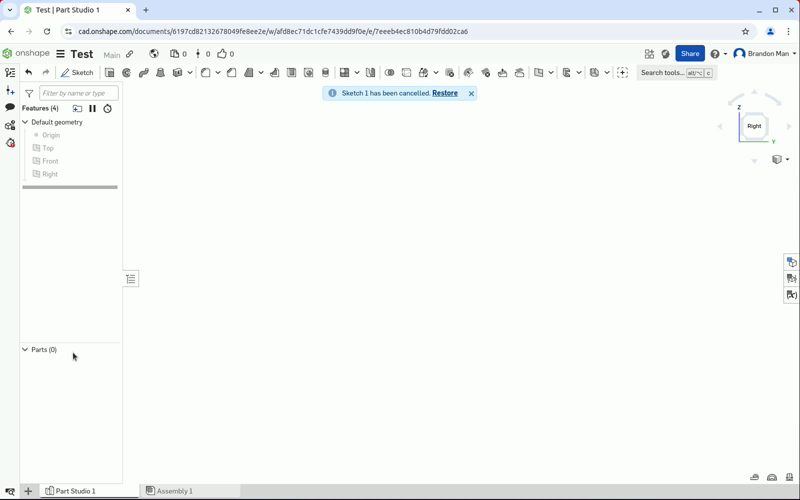
key(shift+s)
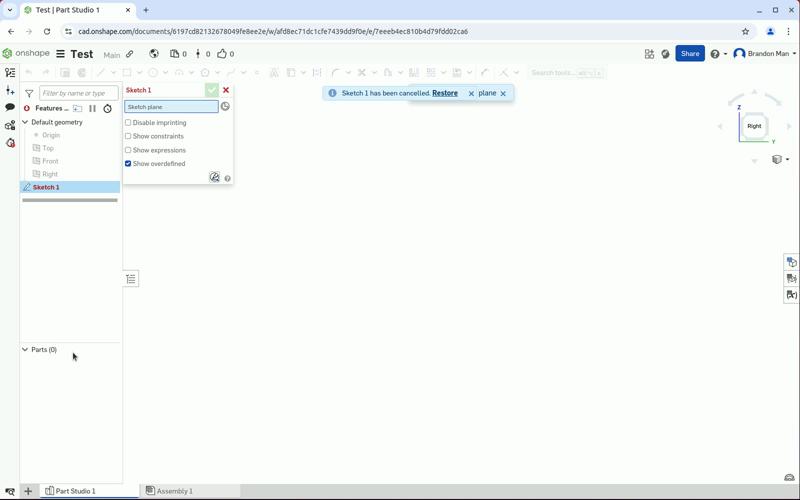
mouse_move(73, 176)
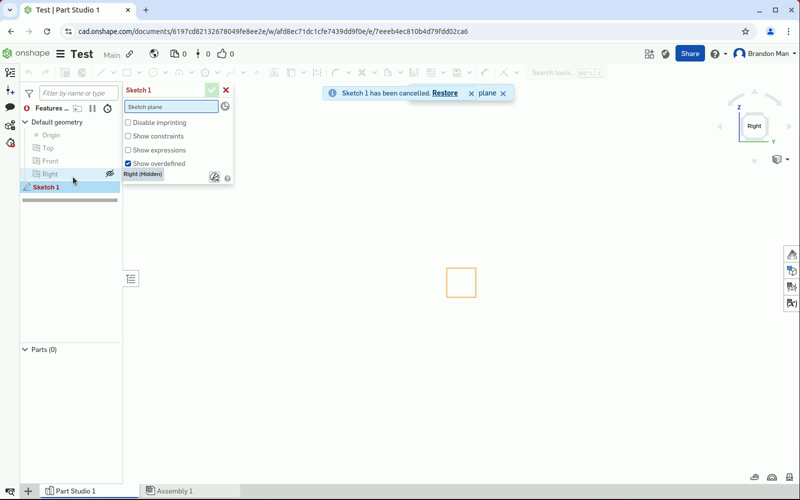
click(73, 176)
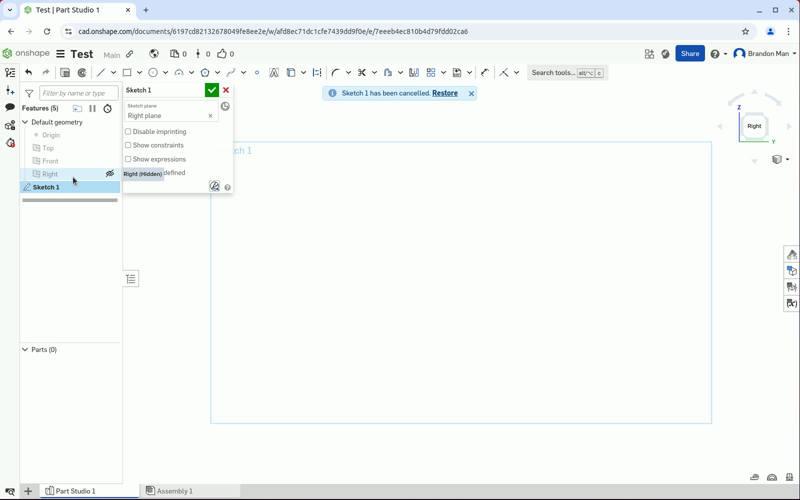
mouse_move(73, 352)
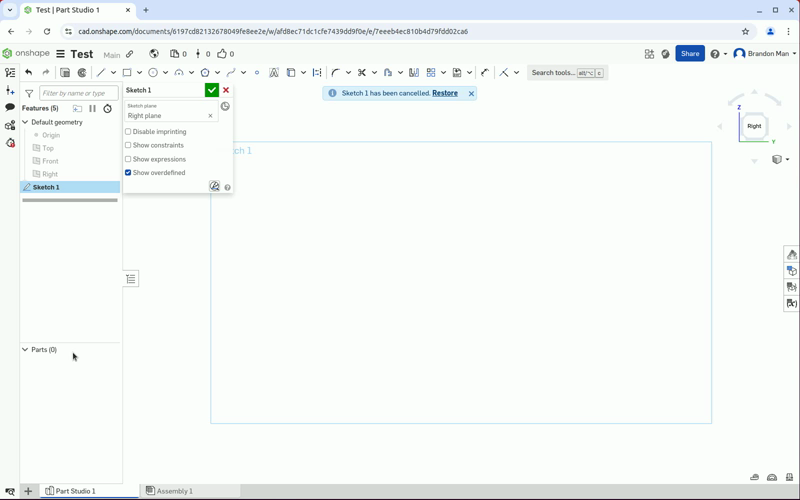
key(y)
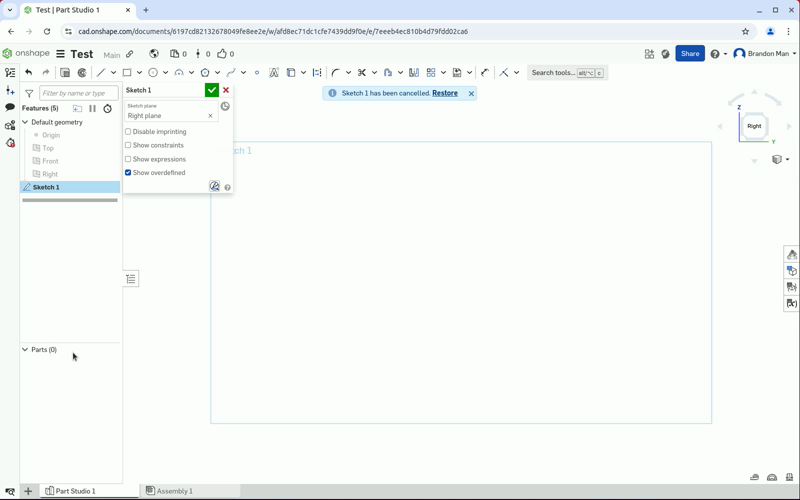
key(l)
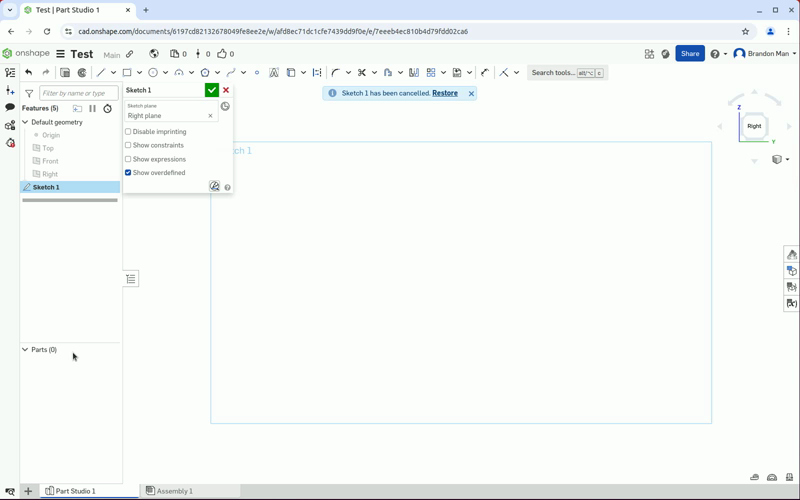
key_down(shift)
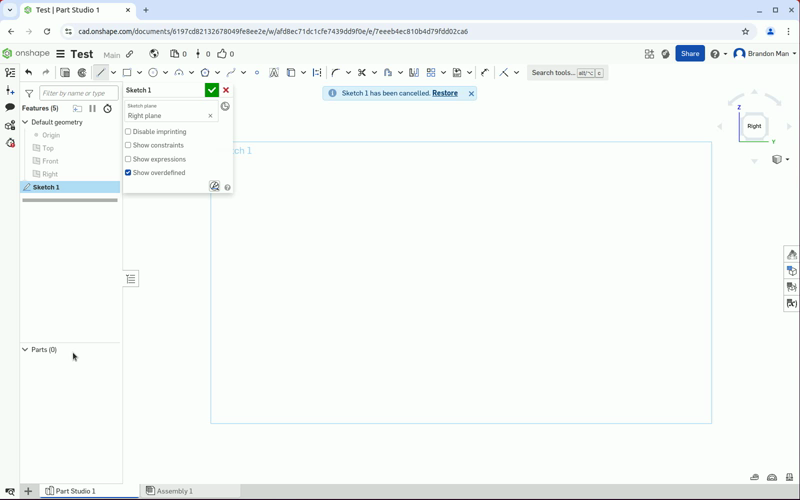
mouse_move(350, 291)
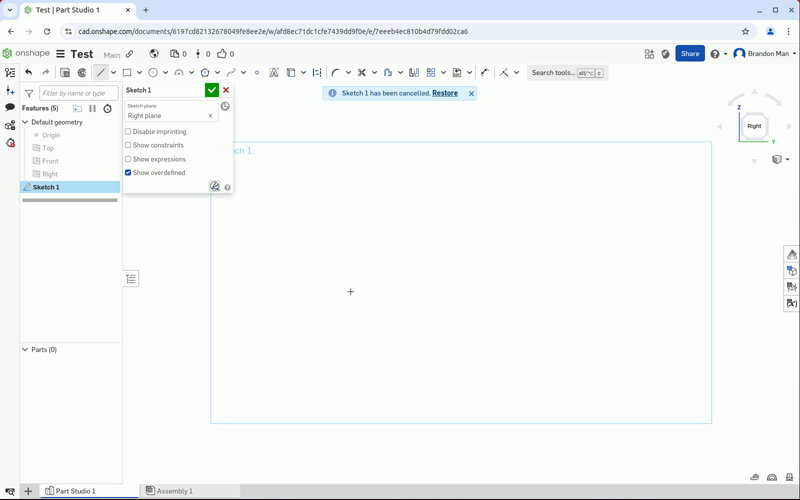
click(350, 291)
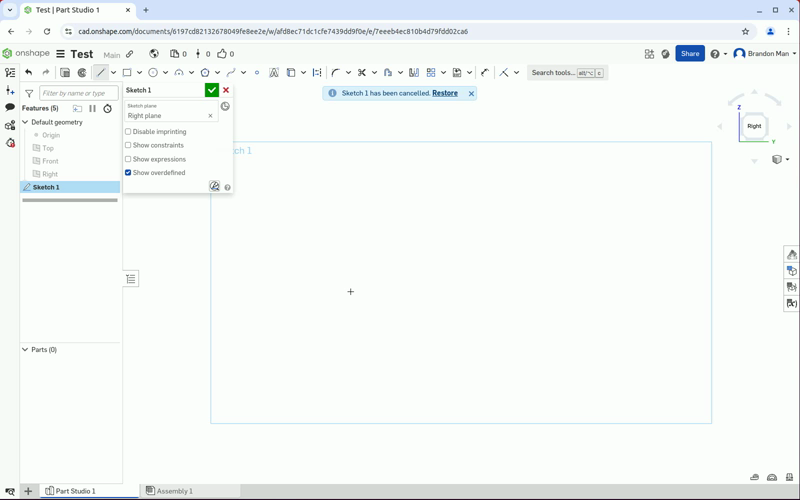
key_up(shift)
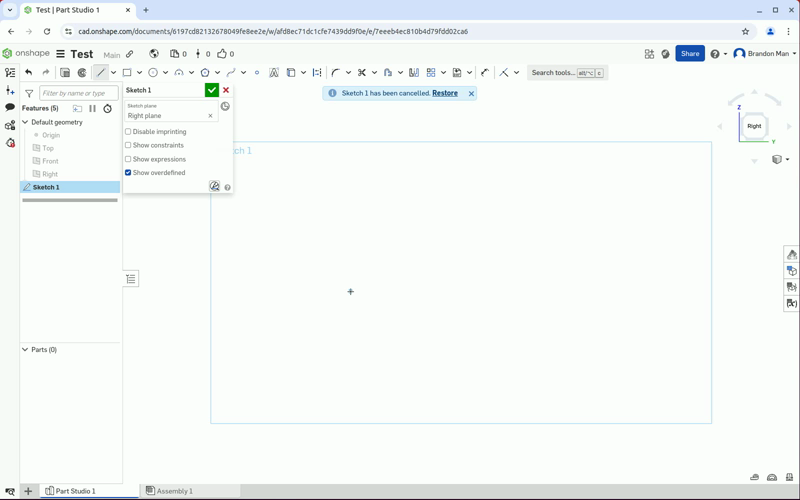
key_down(shift)
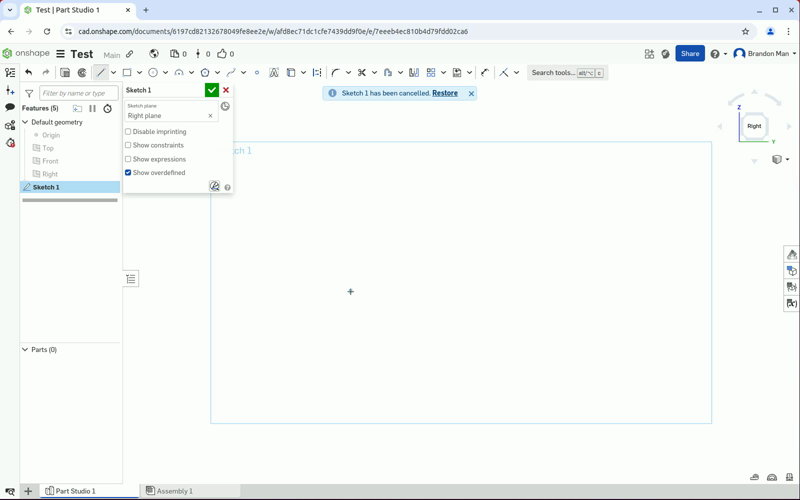
mouse_move(535, 291)
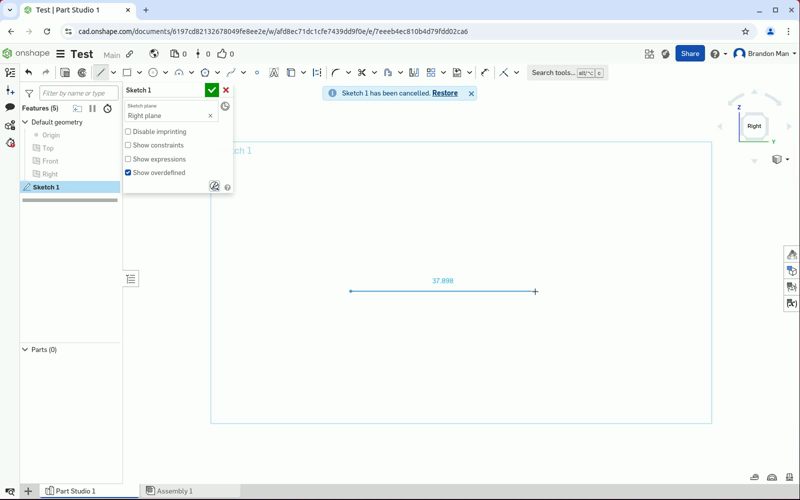
click(535, 291)
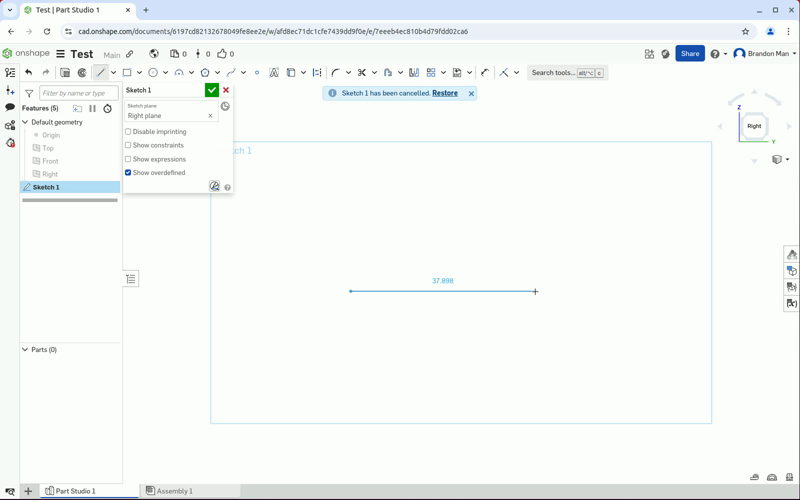
key_up(shift)
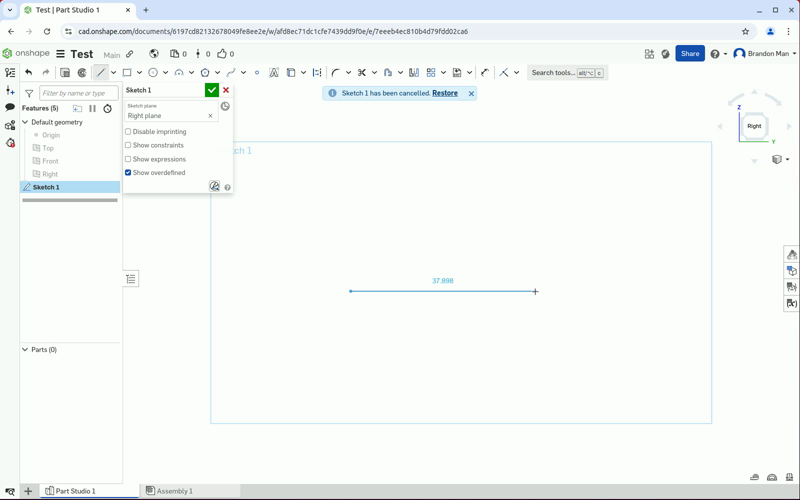
key_down(shift)
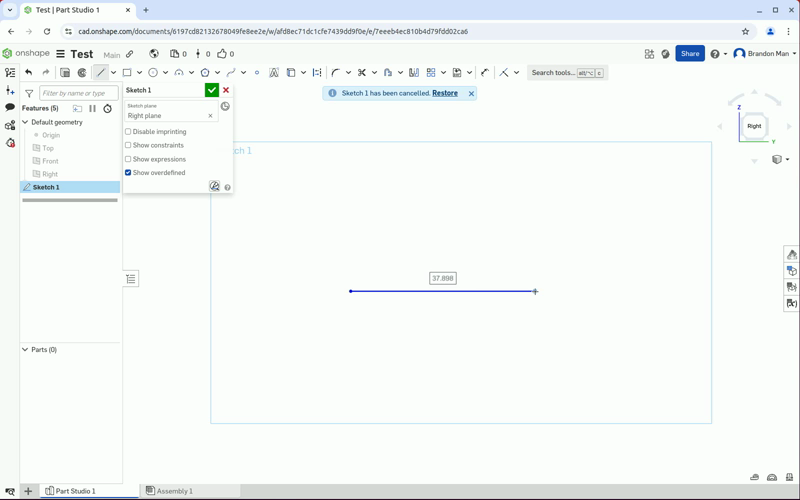
mouse_move(565, 291)
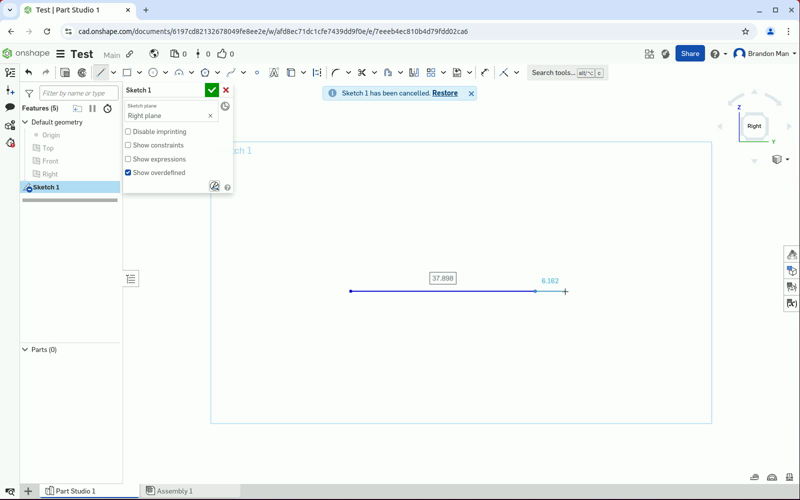
mouse_move(535, 254)
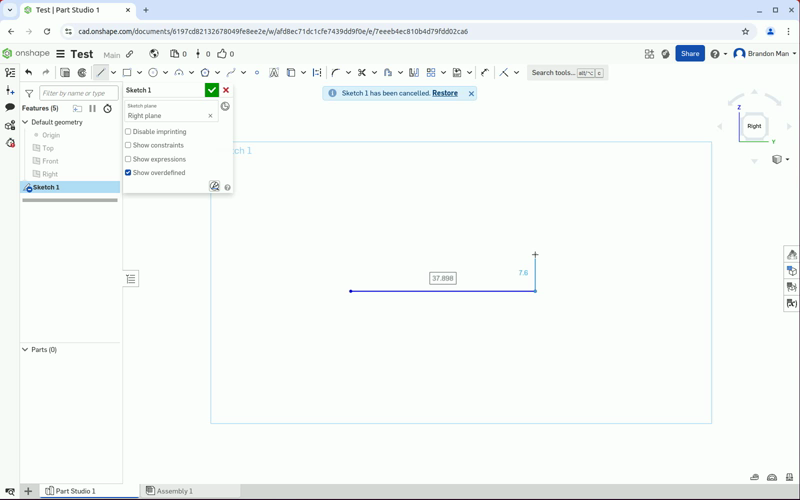
click(535, 254)
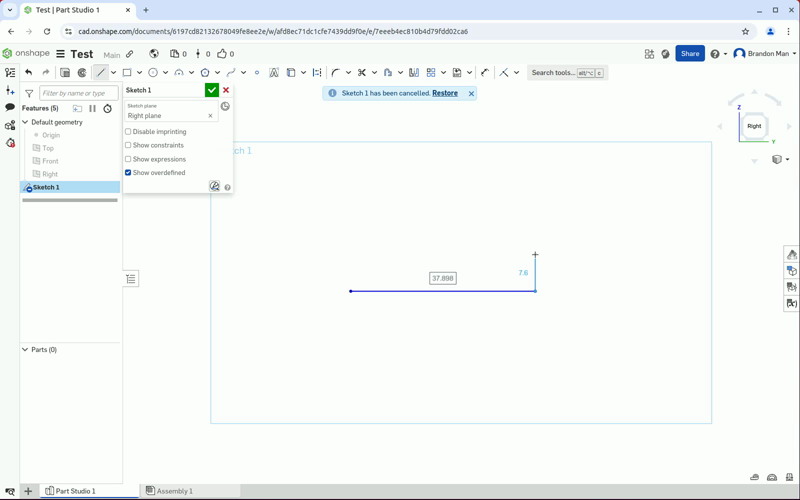
key_up(shift)
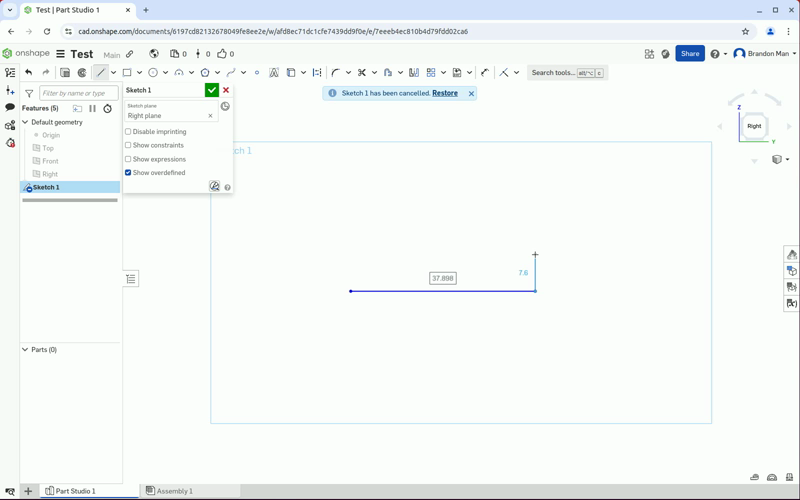
key_down(shift)
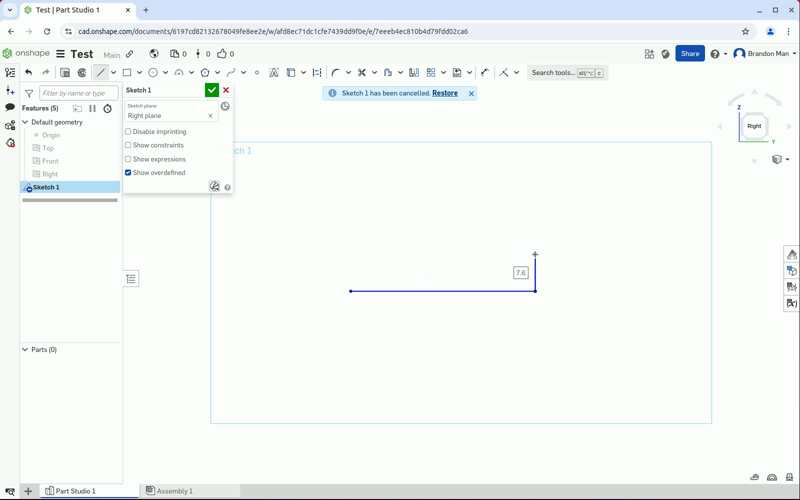
mouse_move(350, 291)
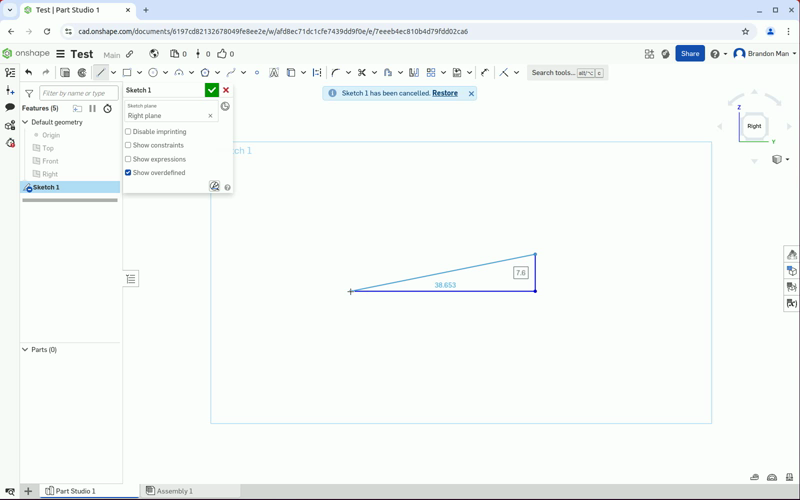
key_up(shift)
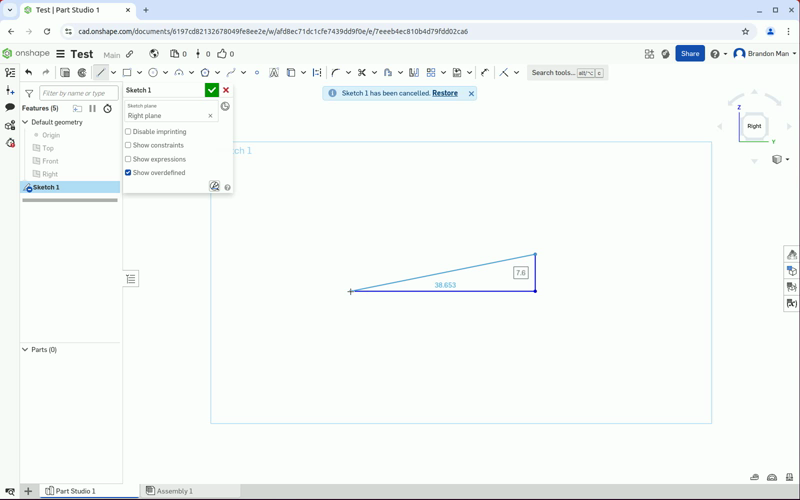
click(350, 291)
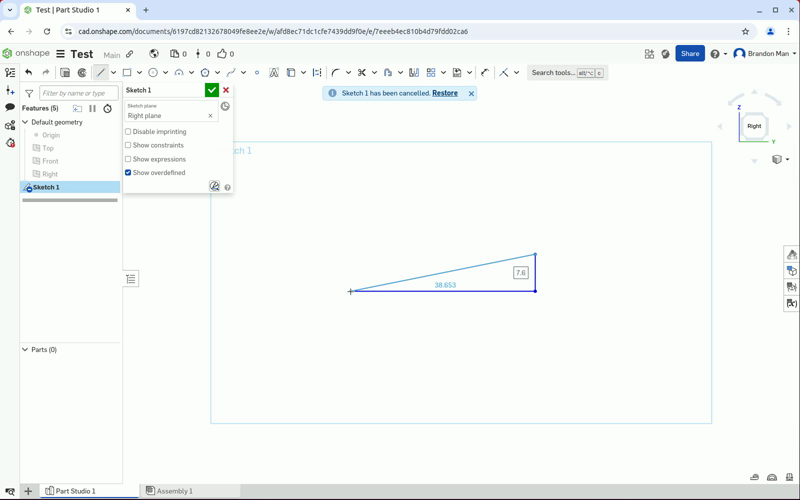
key(esc)
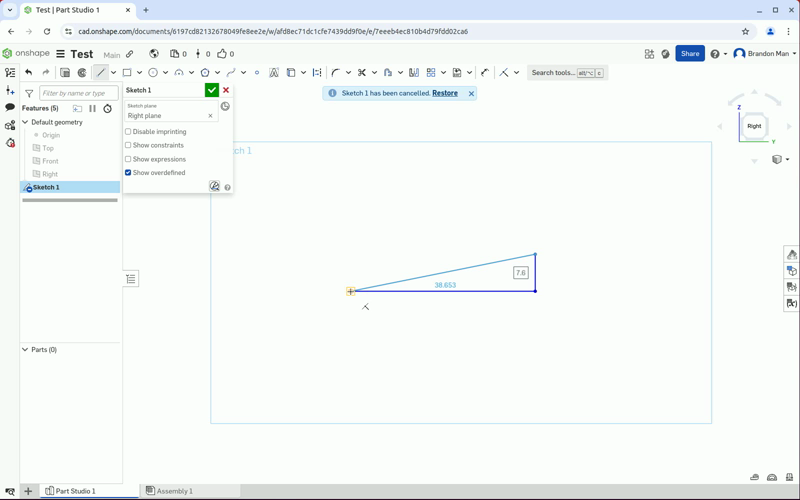
mouse_move(455, 286)
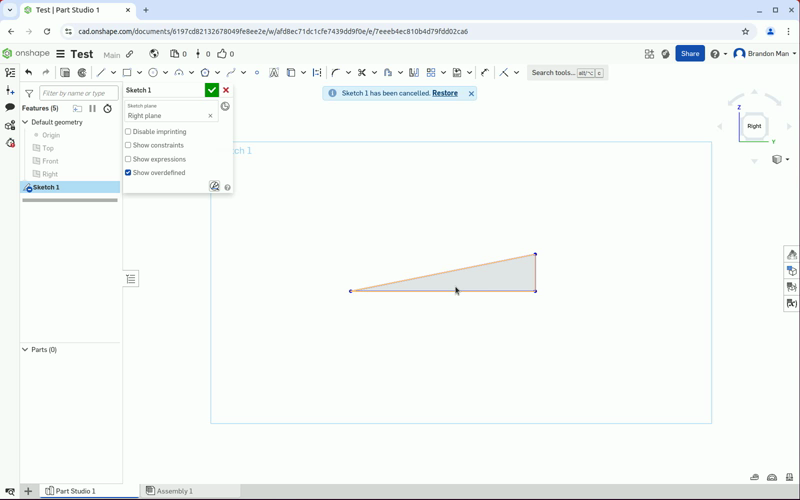
click(455, 286)
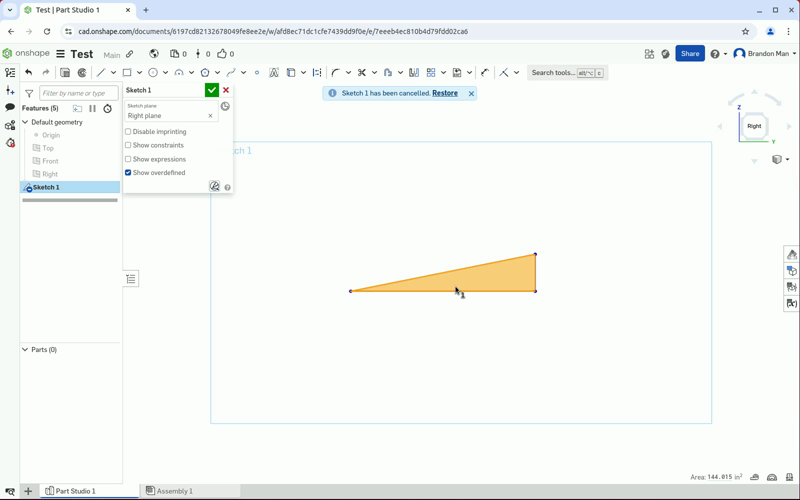
mouse_move(73, 352)
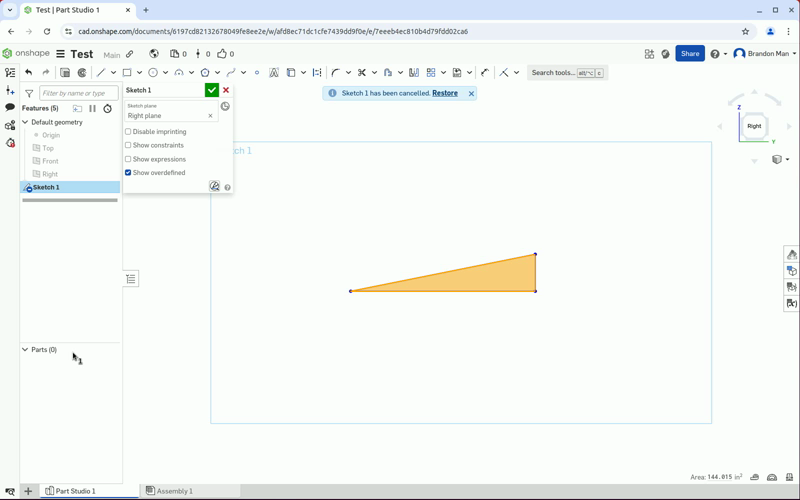
key(shift+y)
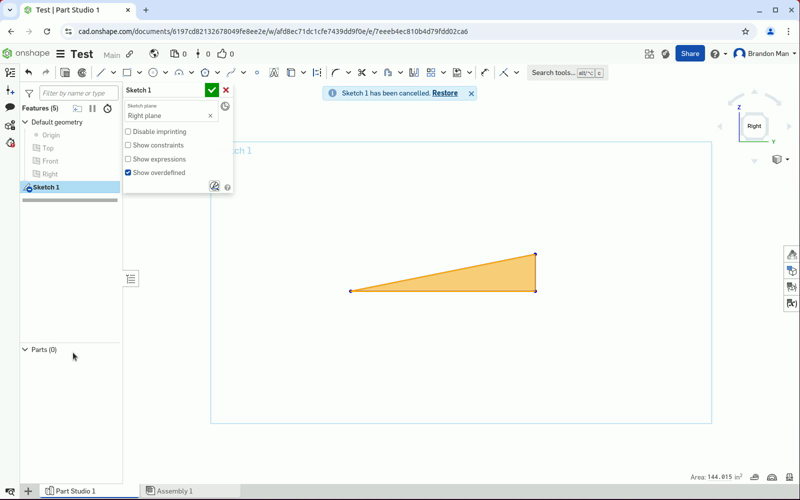
key(shift+e)
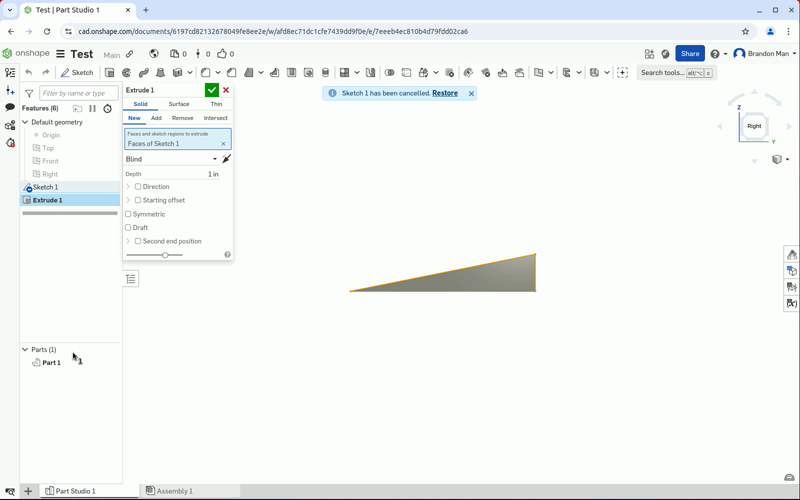
mouse_move(143, 106)
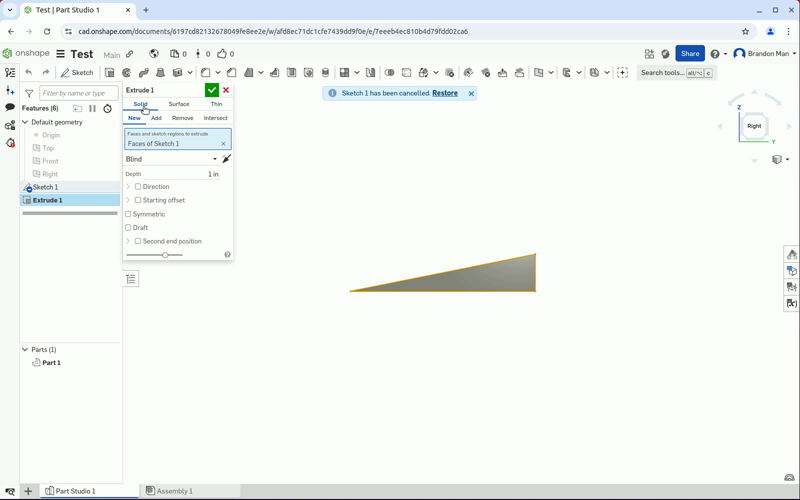
click(143, 106)
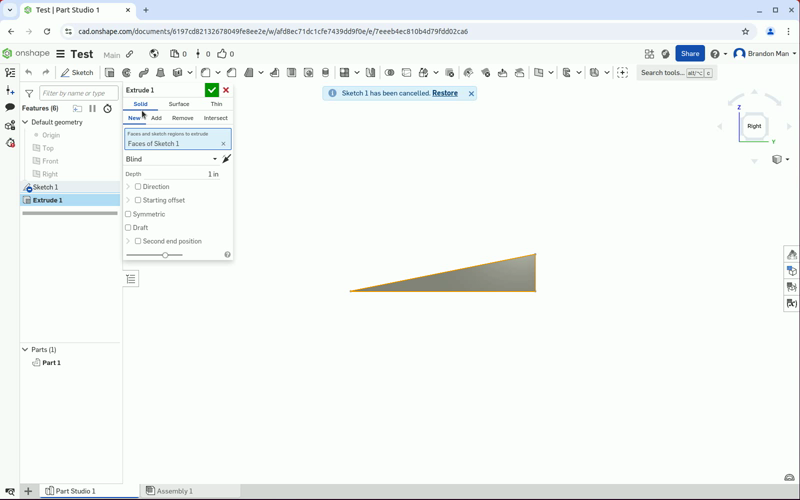
mouse_move(137, 120)
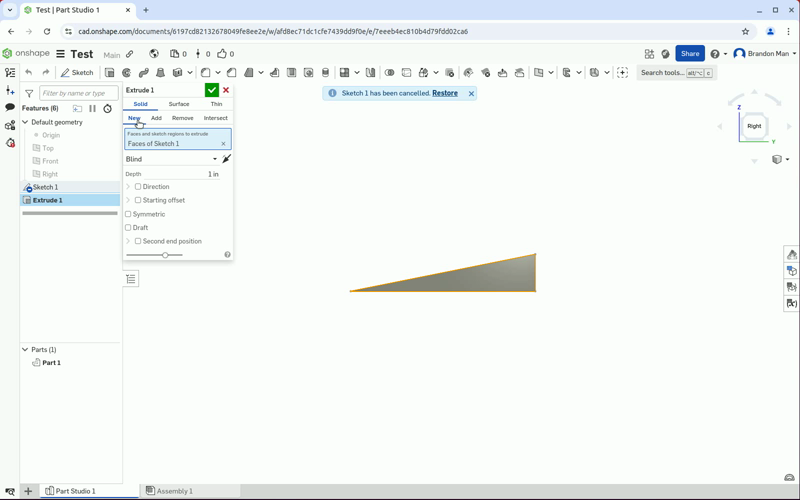
click(137, 120)
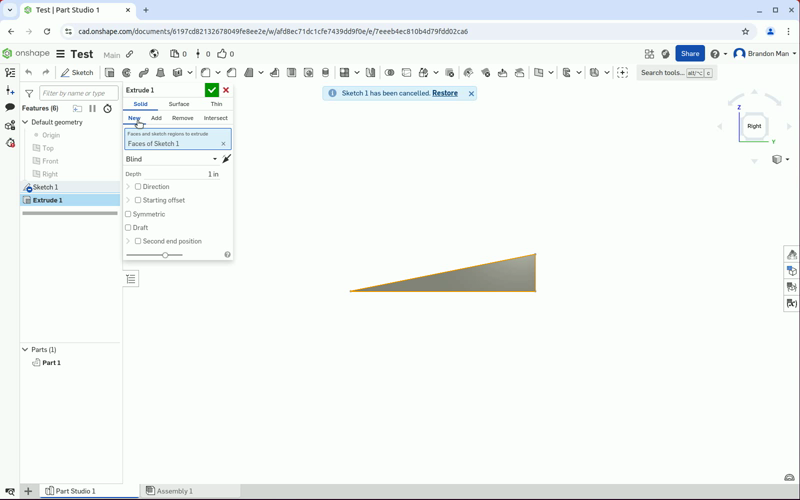
key(tab, 4)
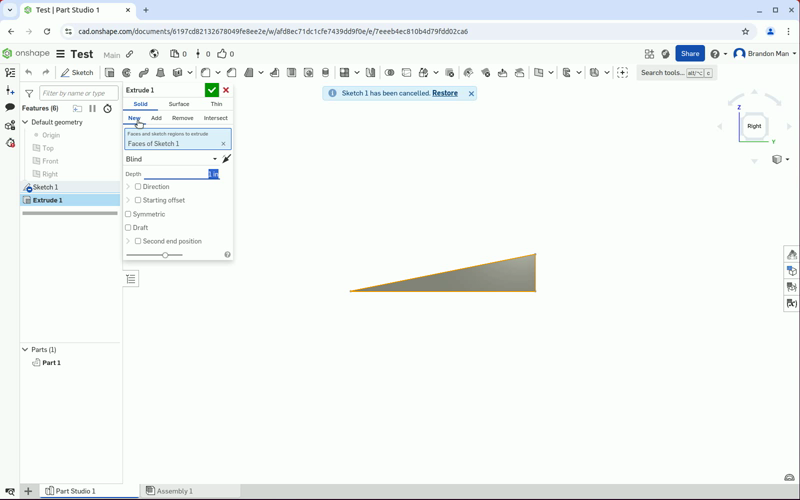
text(7.703)
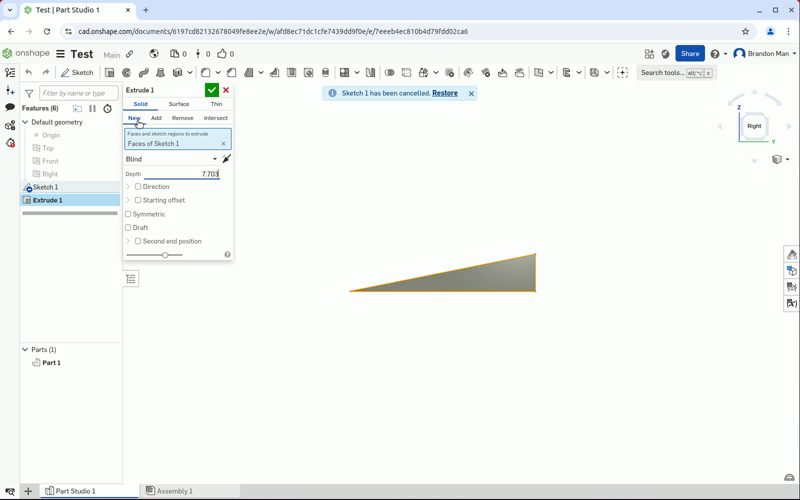
key(enter)
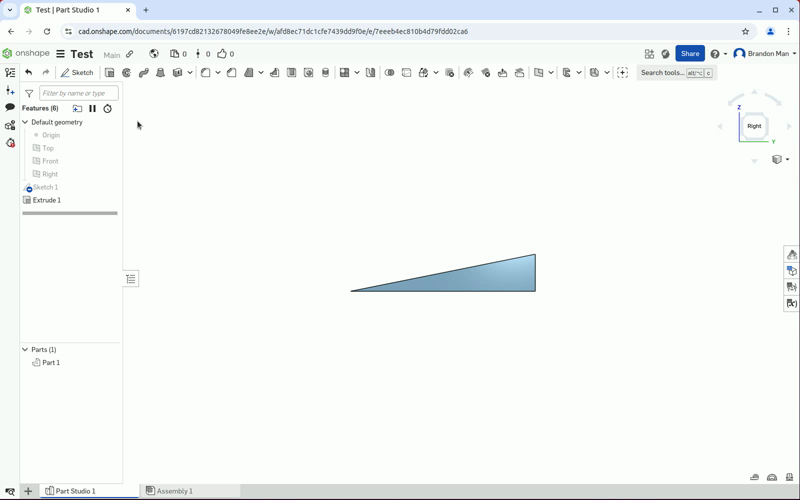
key(shift+h)
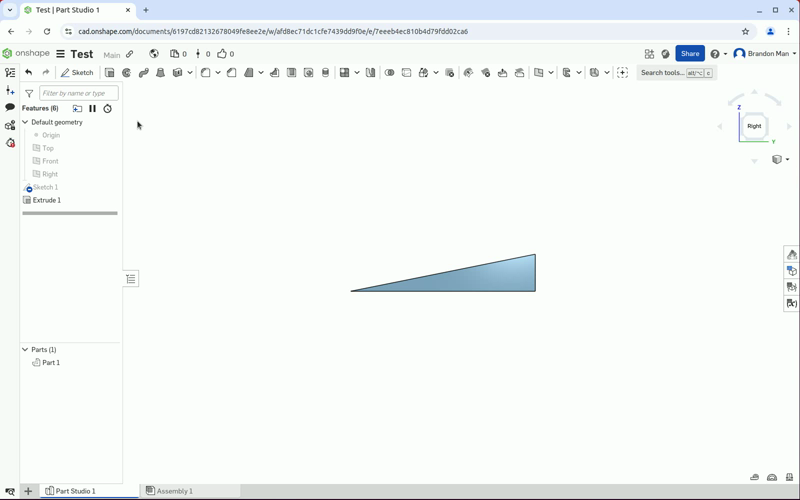
key(shift+h)
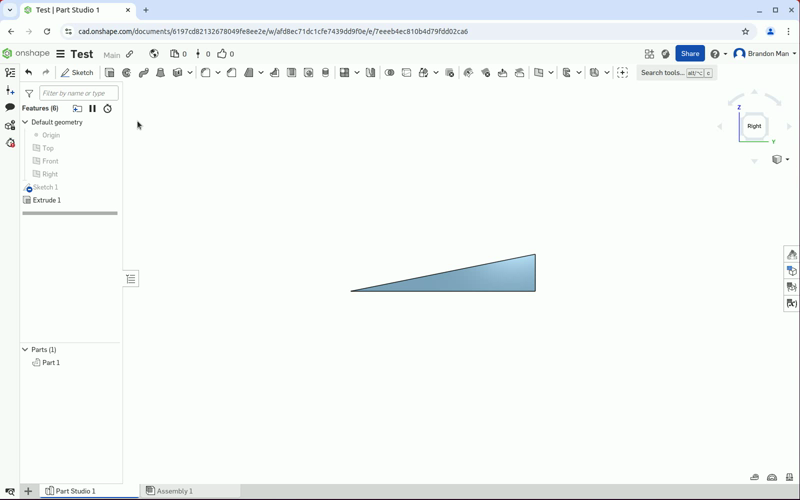
mouse_move(73, 189)
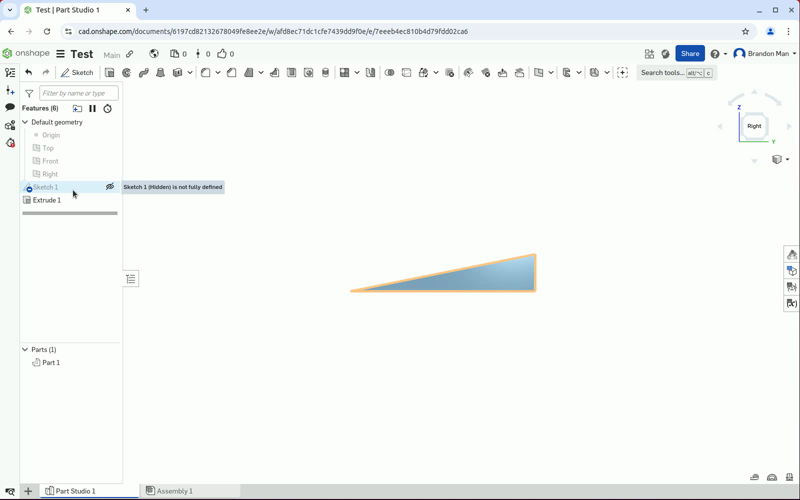
click(73, 189)
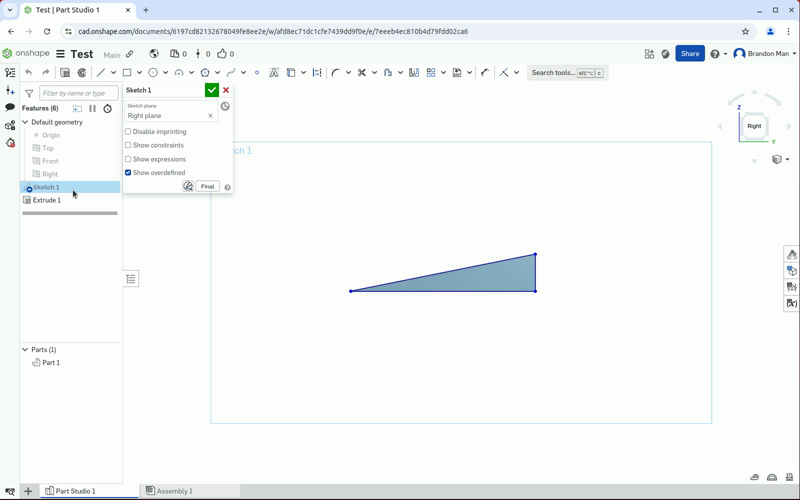
mouse_move(229, 92)
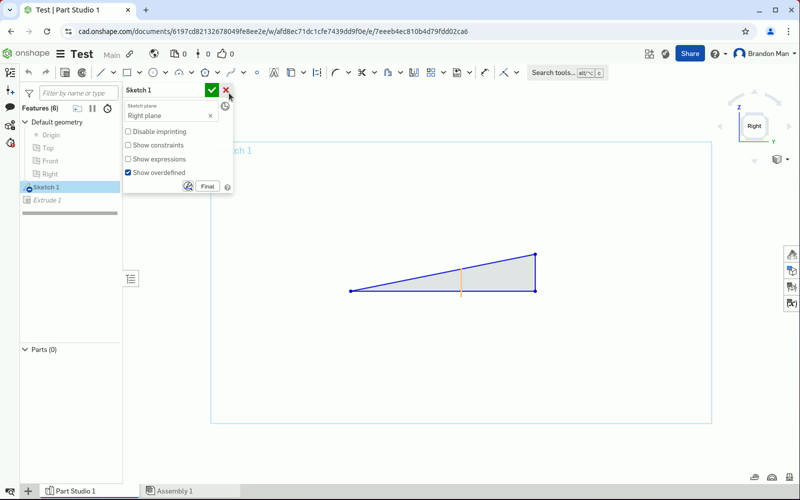
click(229, 92)
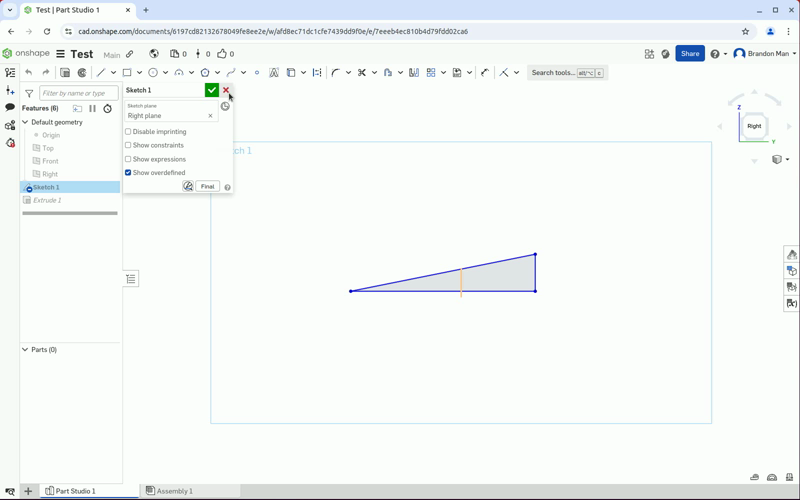
key(shift+s)
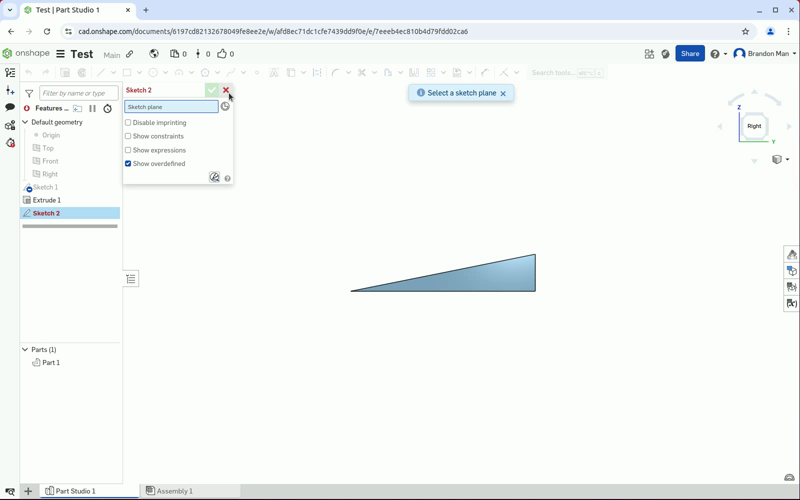
mouse_move(73, 176)
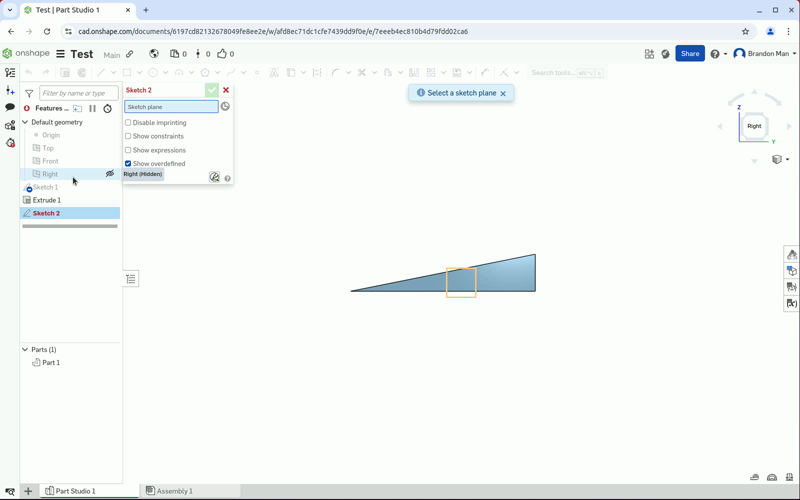
click(73, 176)
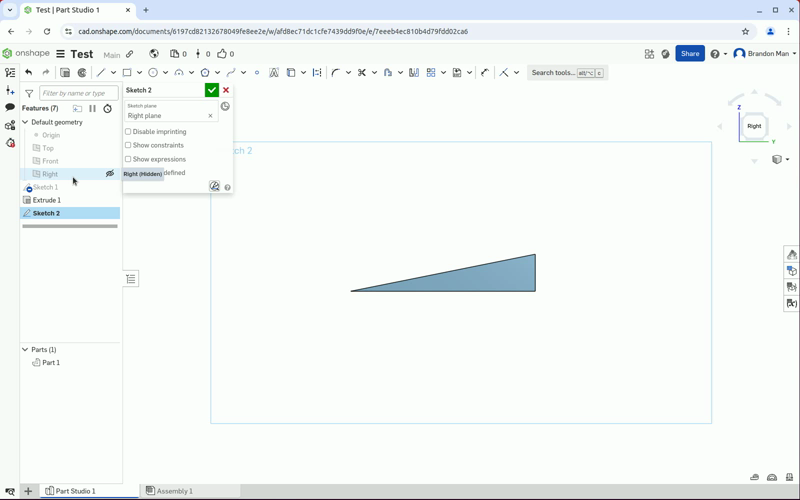
mouse_move(73, 352)
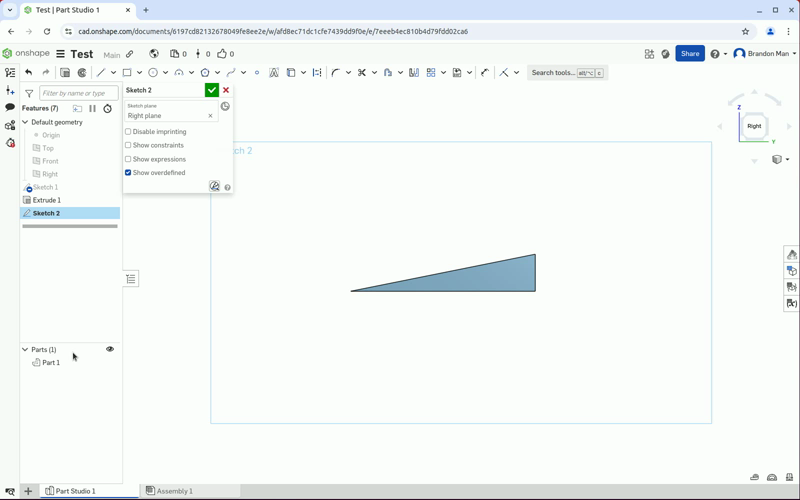
key(y)
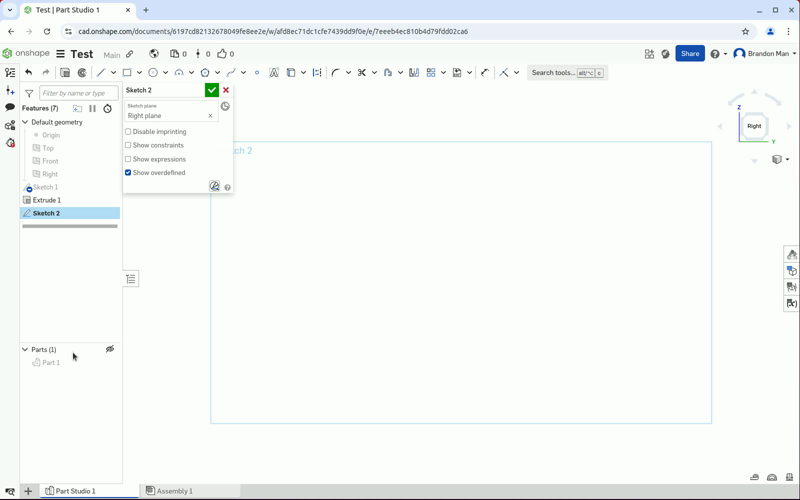
key(l)
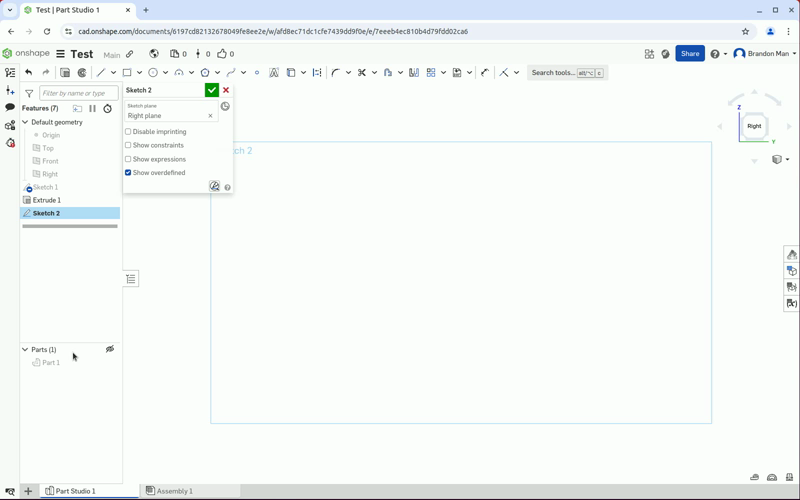
key_down(shift)
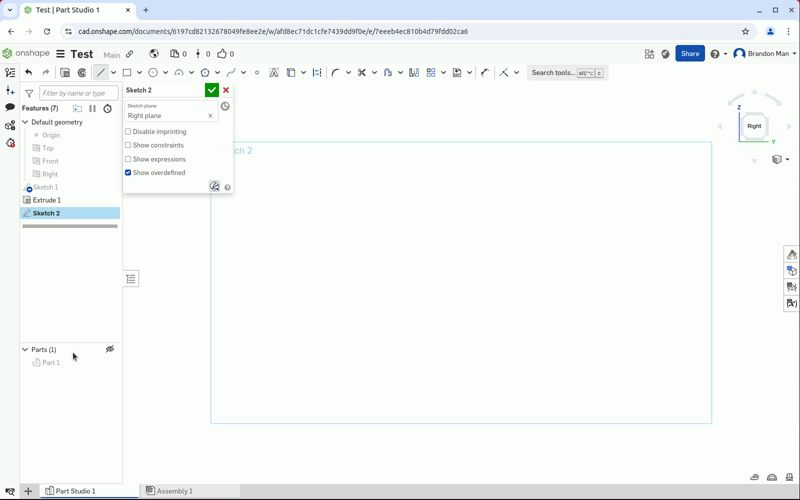
mouse_move(350, 327)
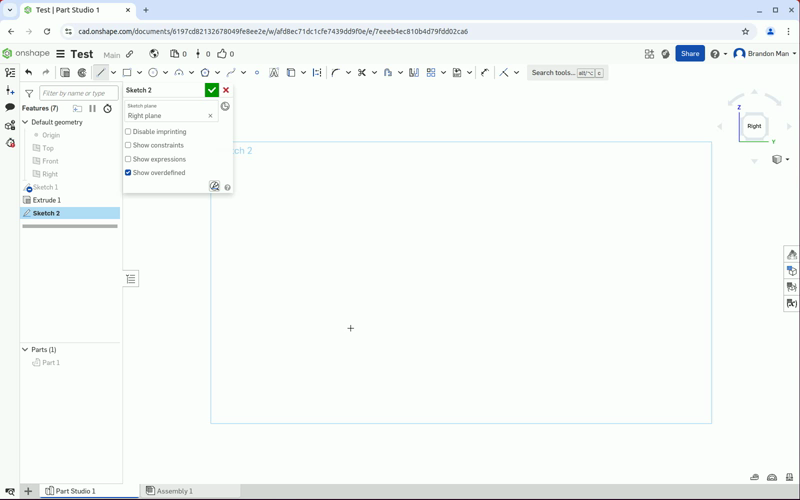
click(350, 327)
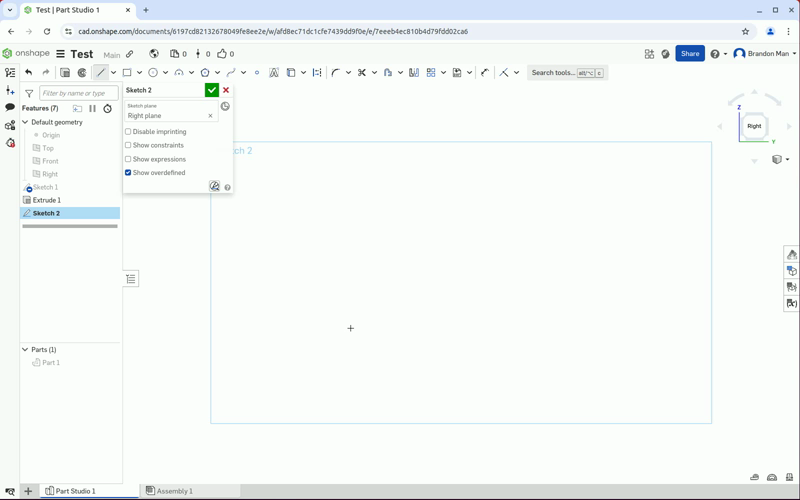
key_up(shift)
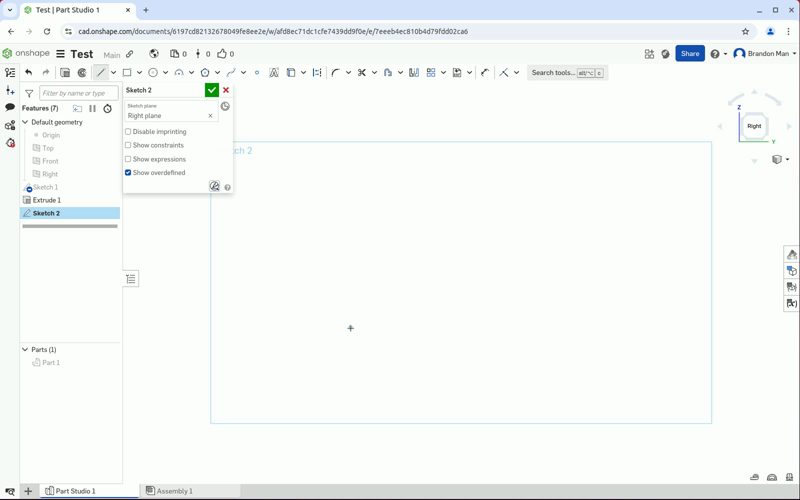
key_down(shift)
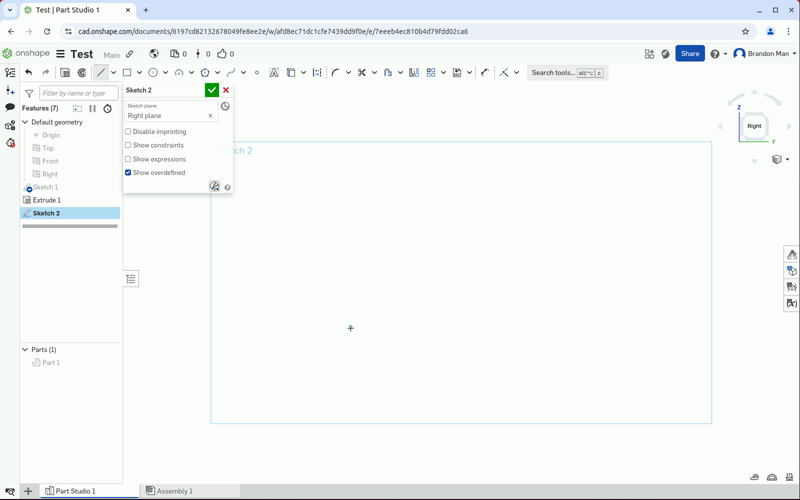
mouse_move(572, 327)
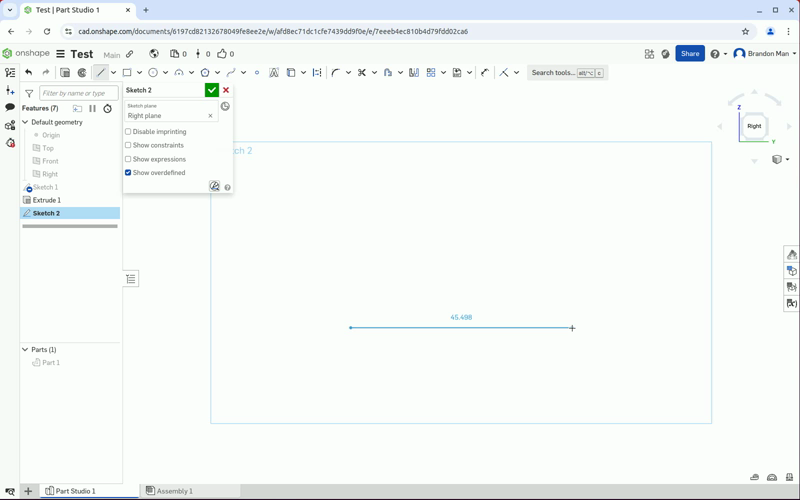
click(572, 327)
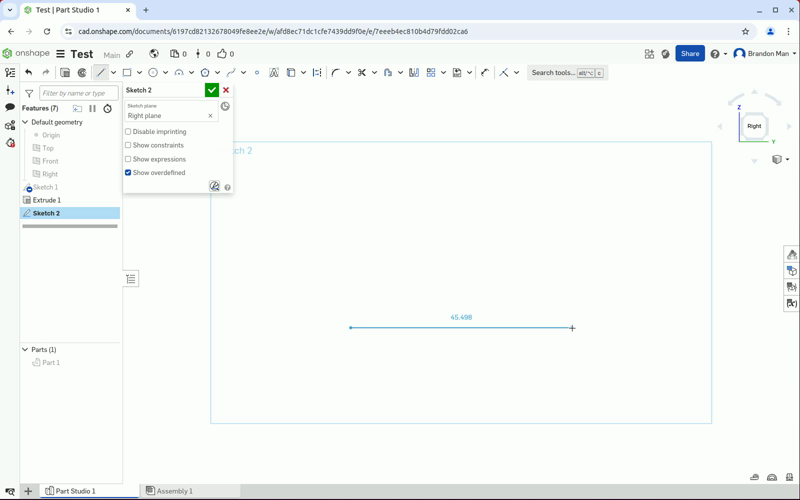
key_up(shift)
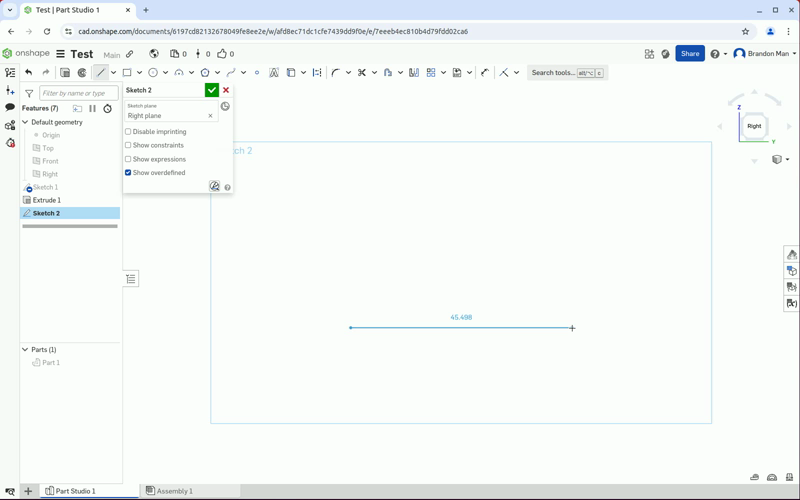
key_down(shift)
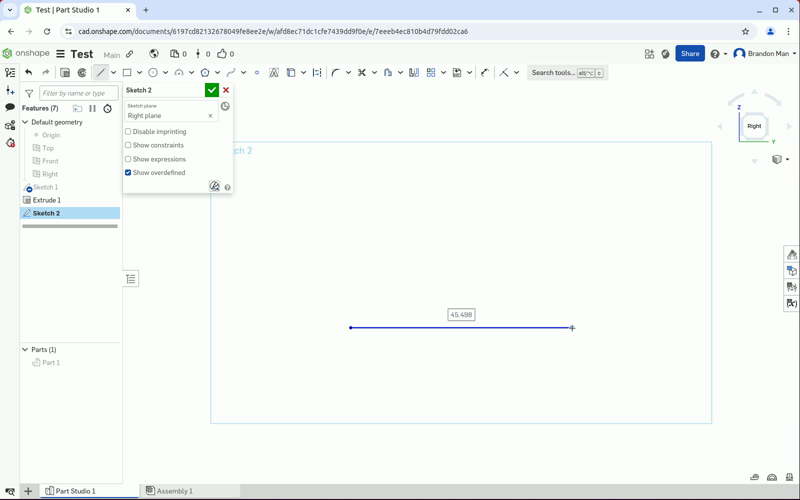
mouse_move(572, 252)
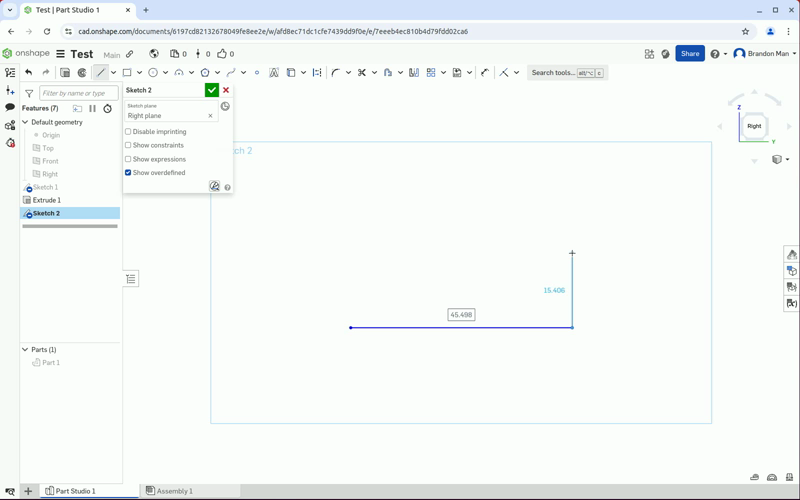
click(572, 252)
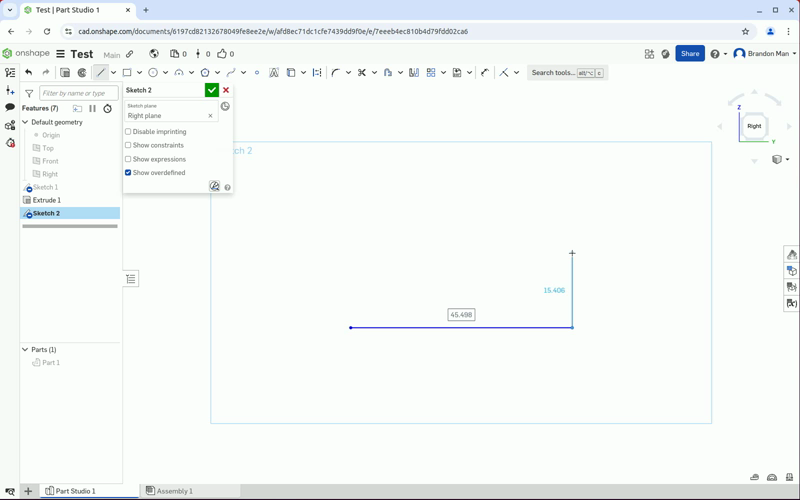
key_up(shift)
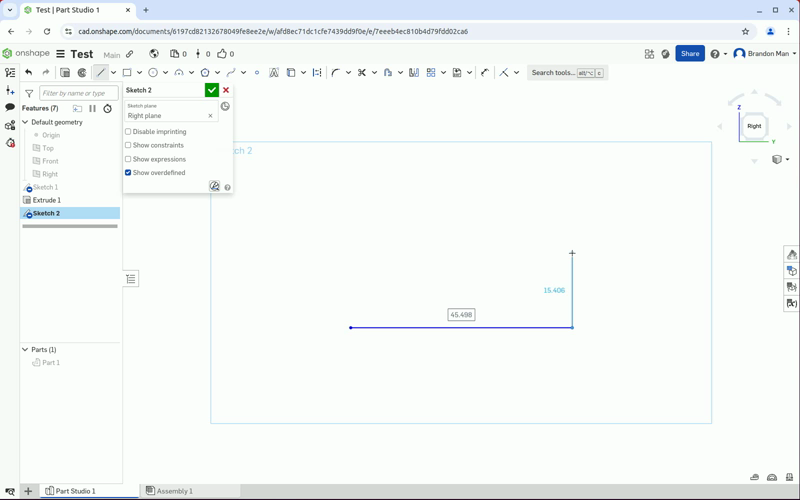
key_down(shift)
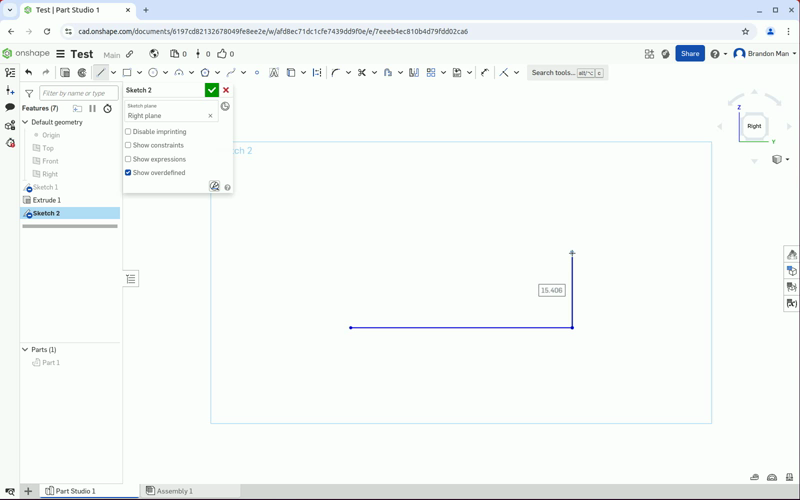
mouse_move(589, 252)
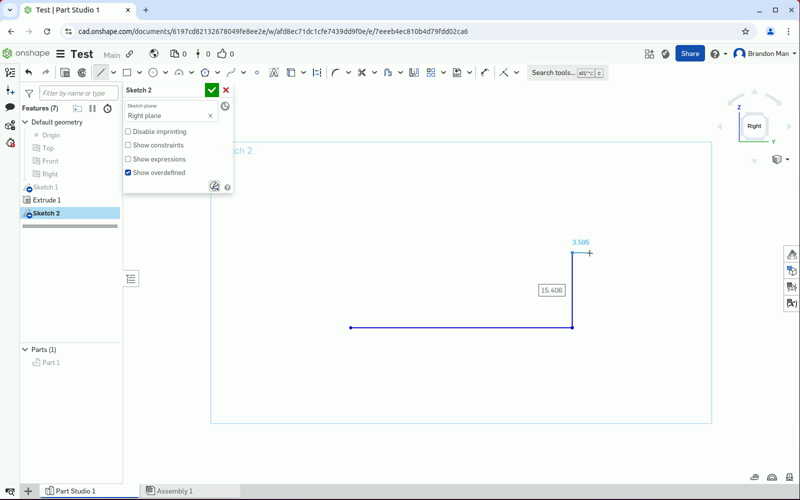
mouse_move(534, 252)
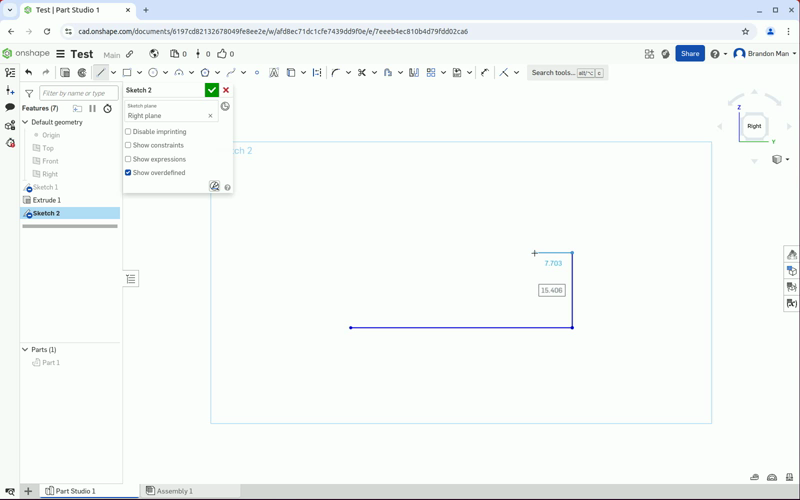
click(534, 252)
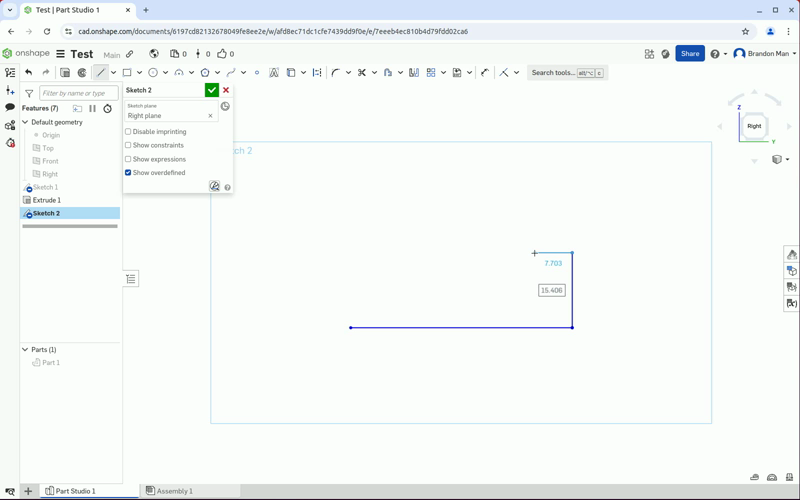
key_up(shift)
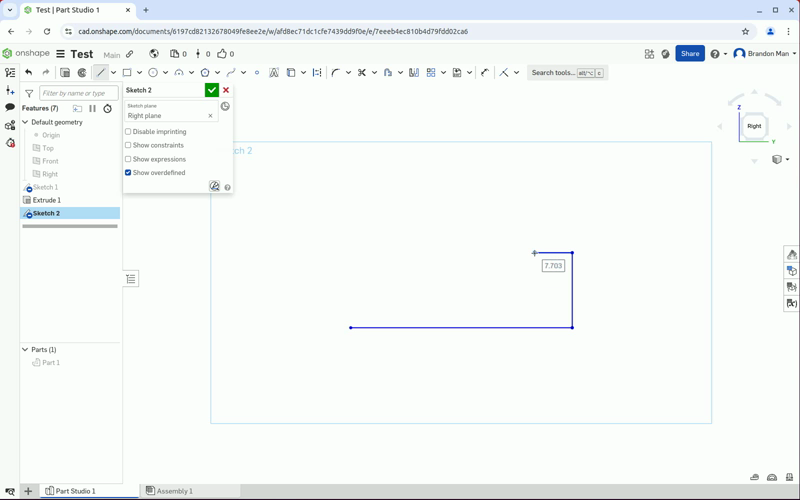
key_down(shift)
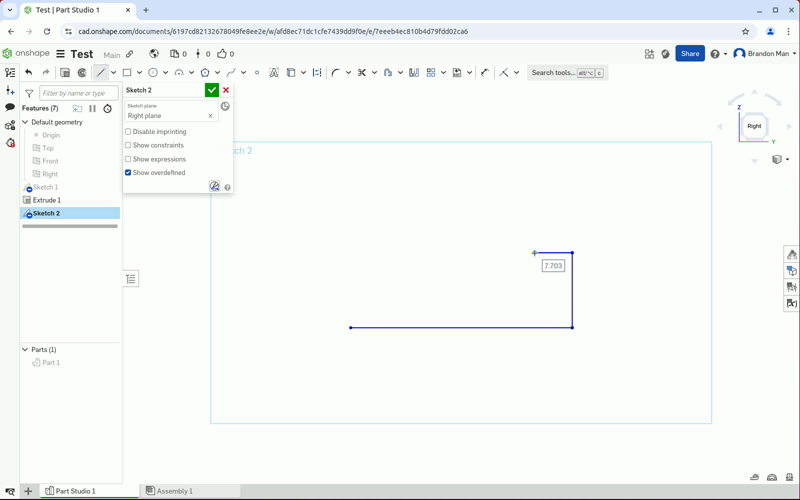
mouse_move(564, 252)
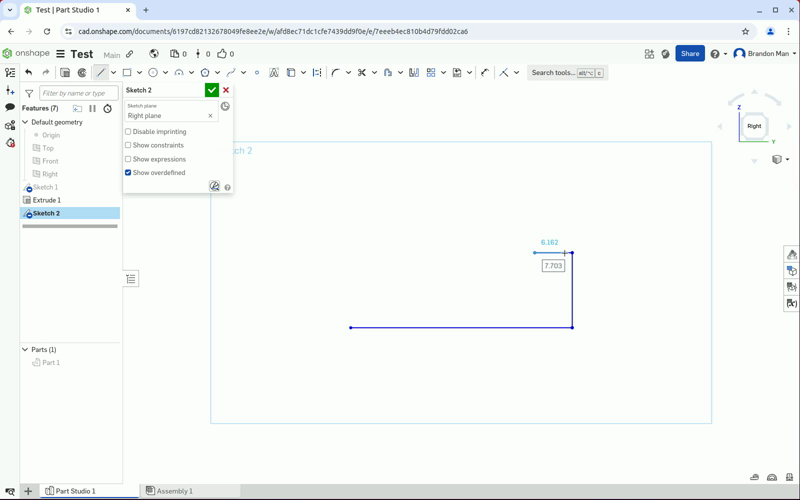
mouse_move(534, 290)
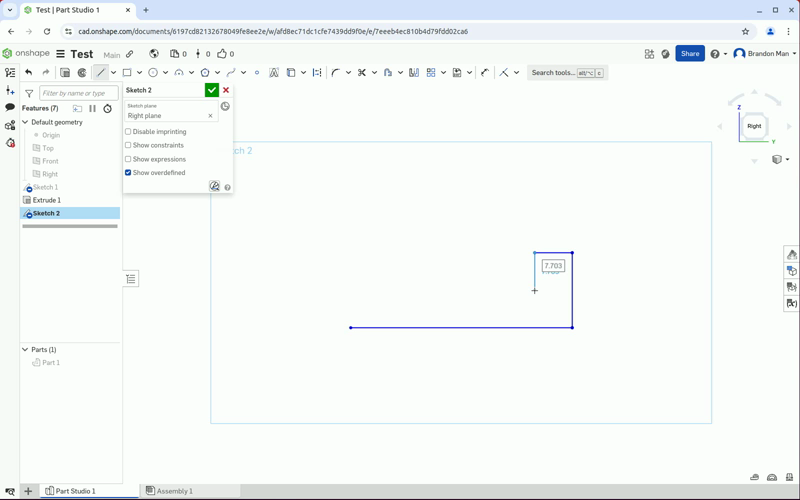
click(534, 290)
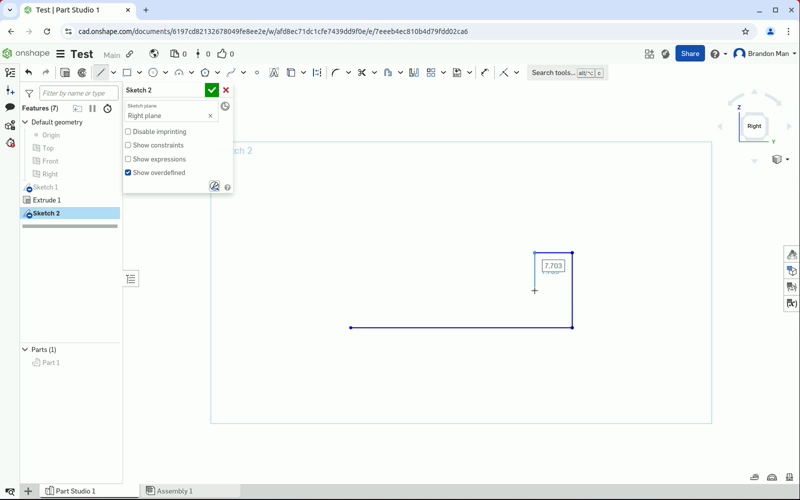
key_up(shift)
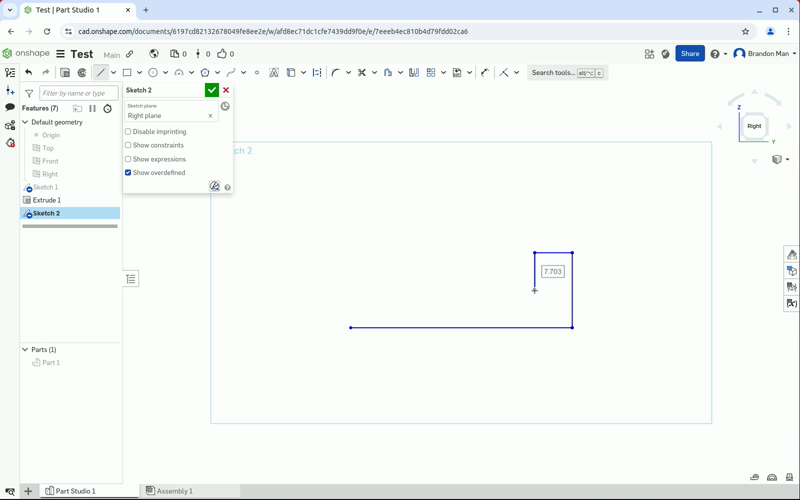
key_down(shift)
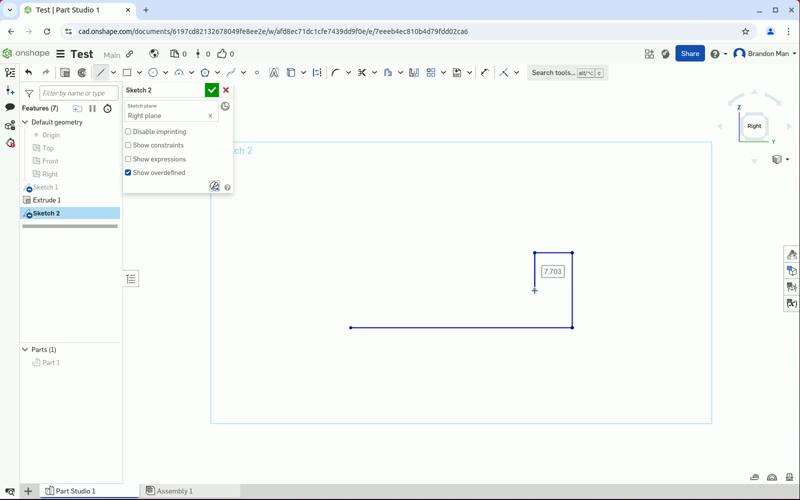
mouse_move(350, 290)
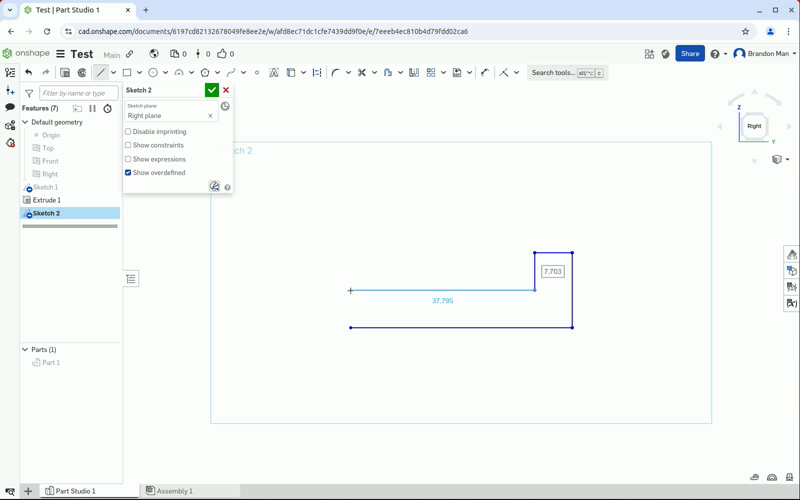
click(350, 290)
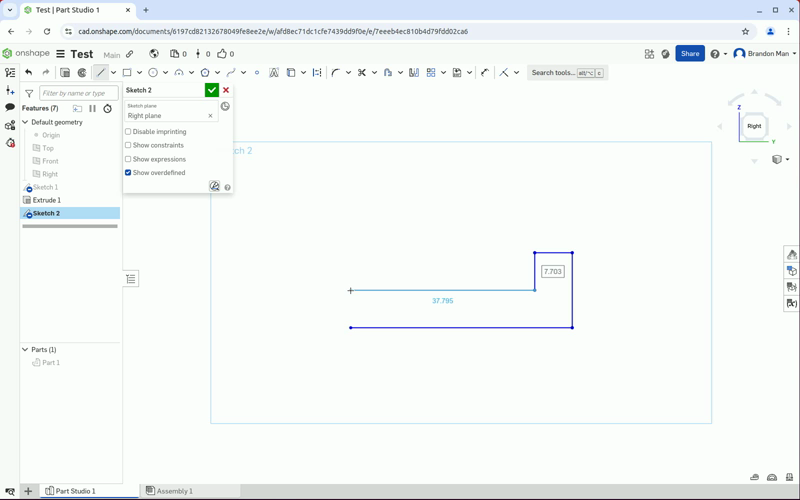
key_up(shift)
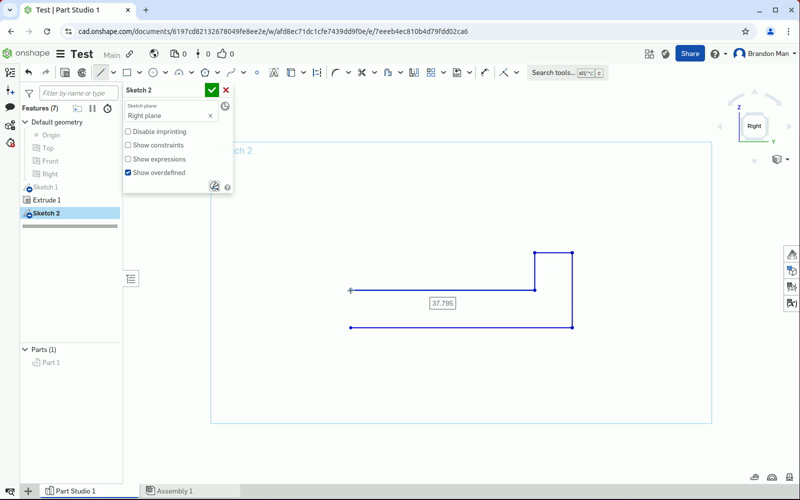
mouse_move(380, 290)
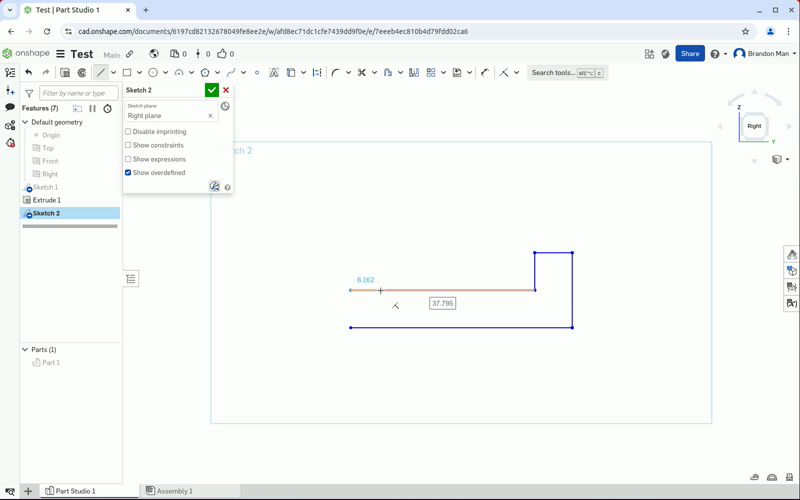
key_down(shift)
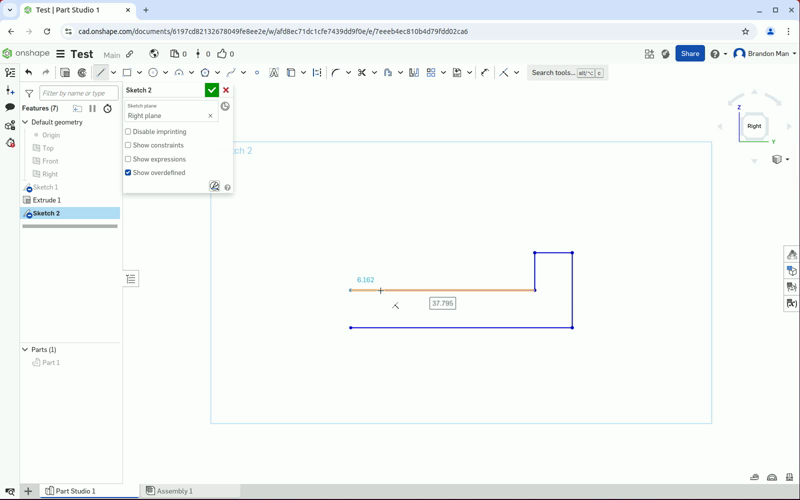
mouse_move(350, 327)
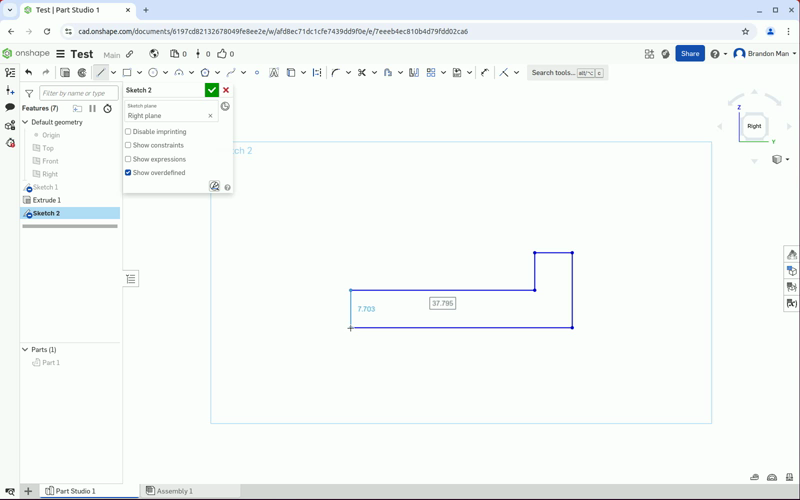
key_up(shift)
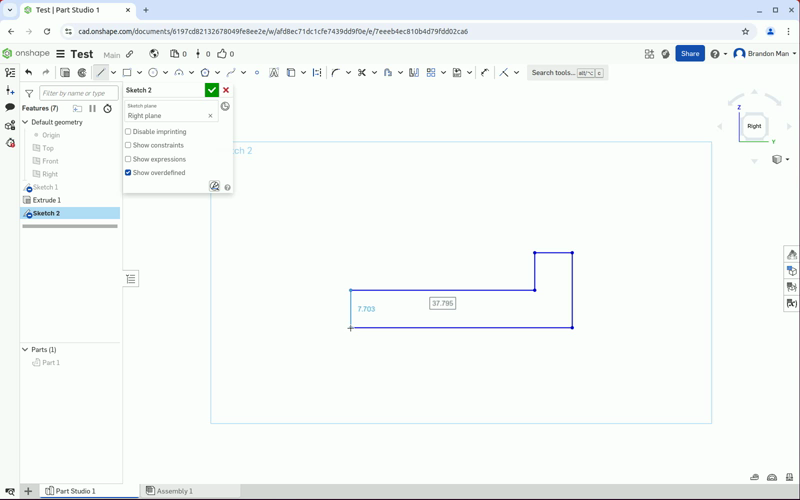
click(350, 327)
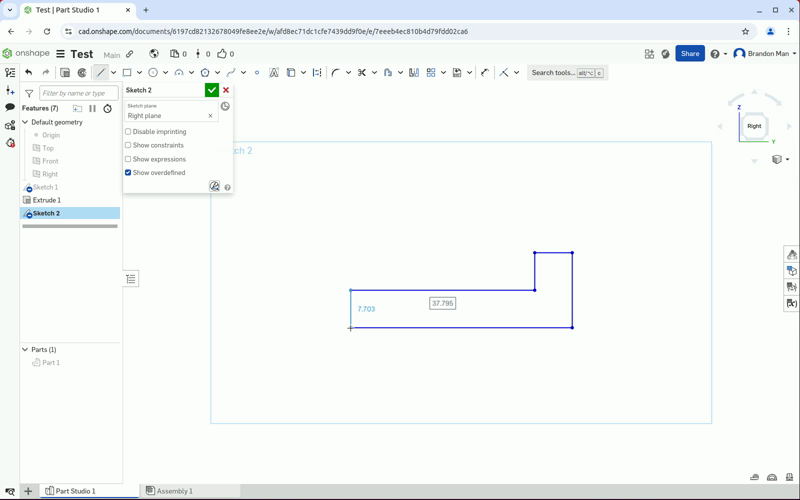
key(esc)
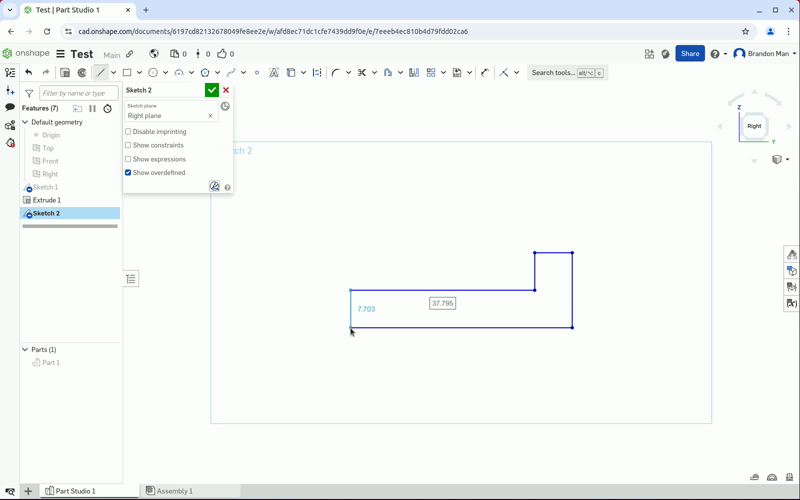
mouse_move(469, 301)
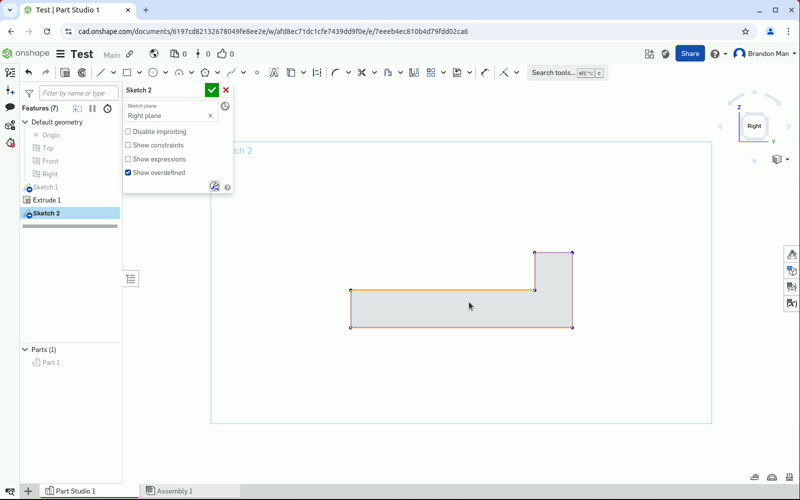
click(469, 301)
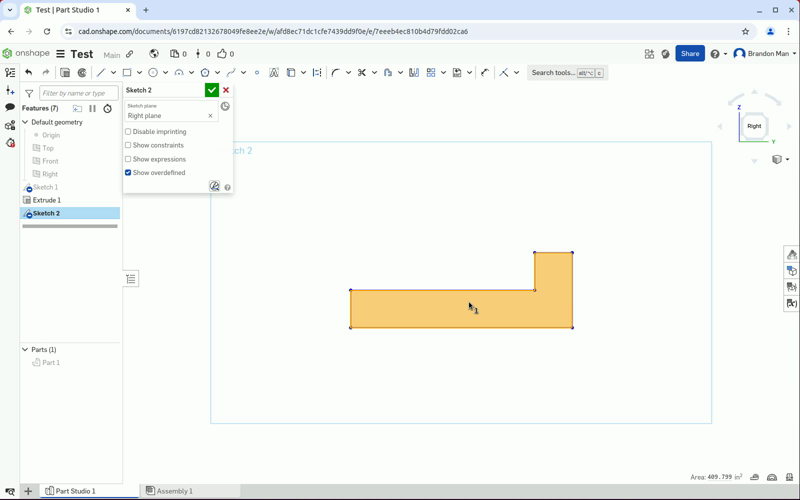
mouse_move(73, 352)
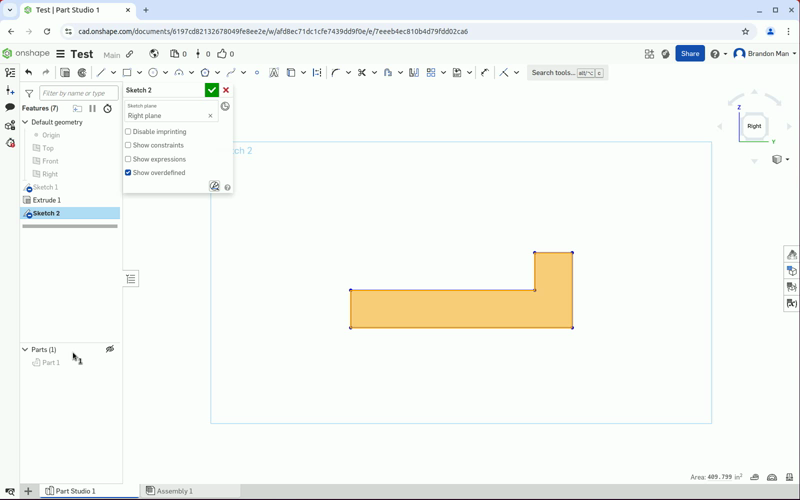
key(shift+y)
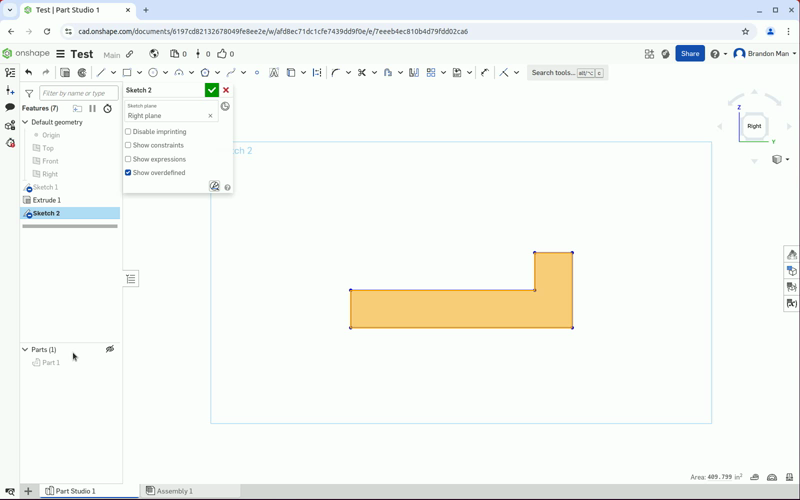
key(shift+e)
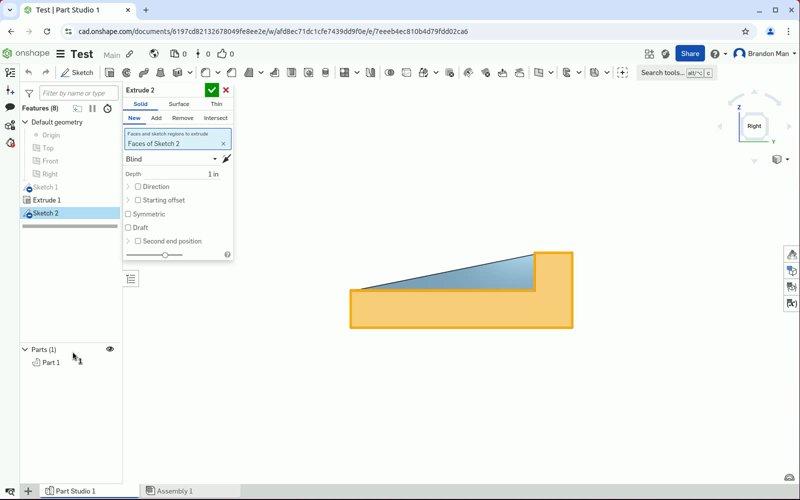
mouse_move(143, 106)
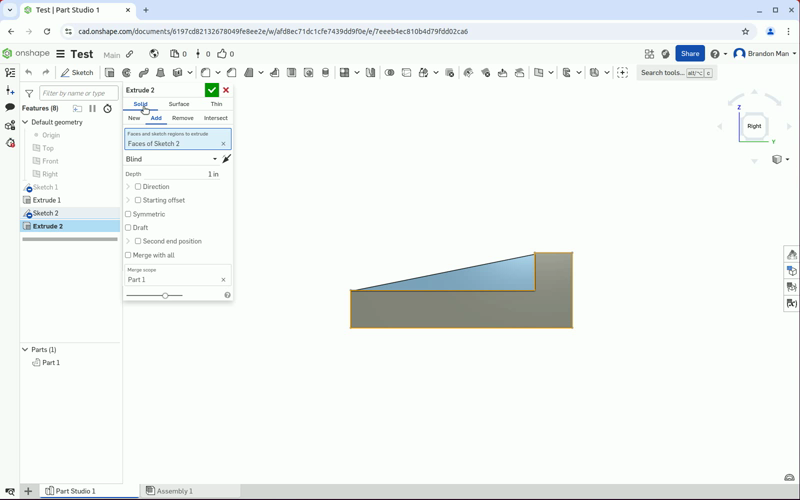
click(143, 106)
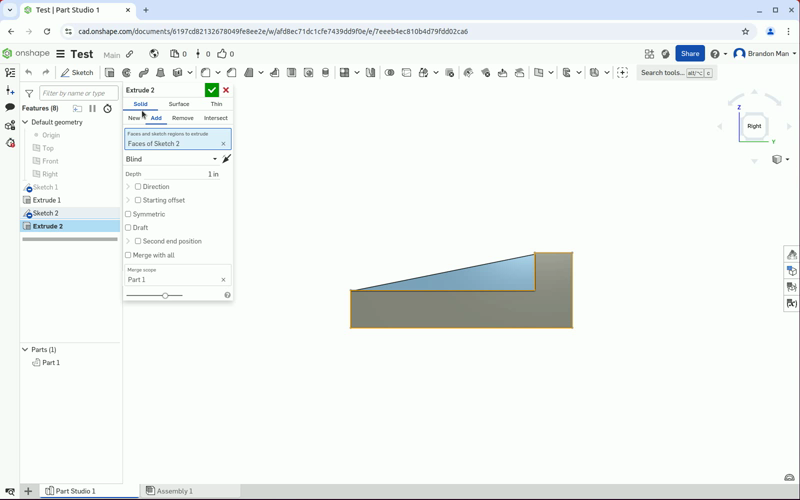
mouse_move(137, 120)
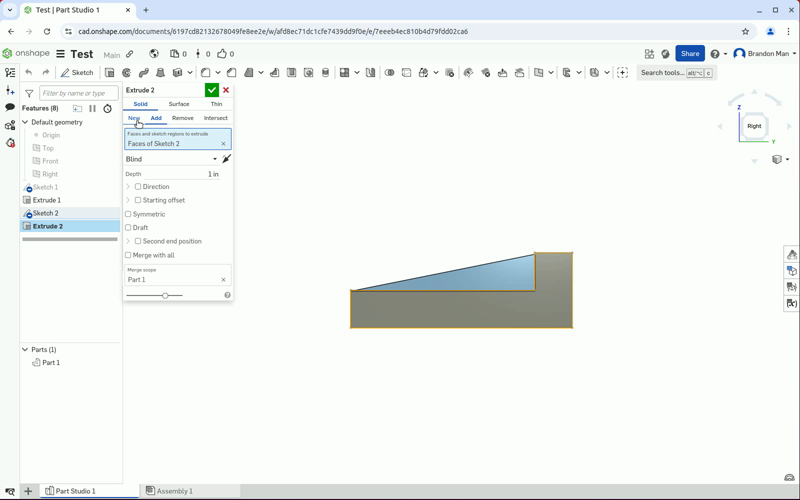
click(137, 120)
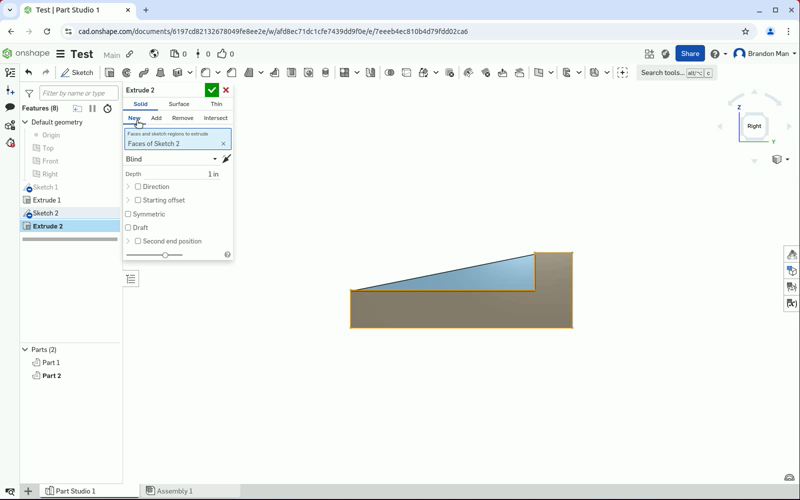
key(tab, 4)
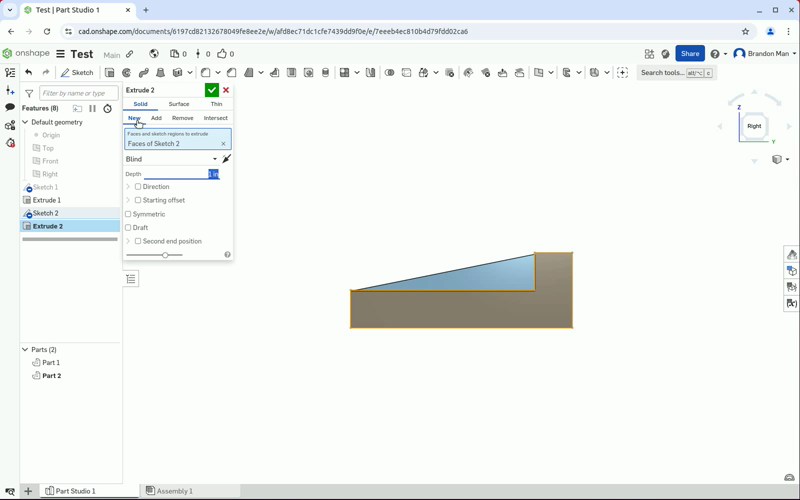
text(15.165)
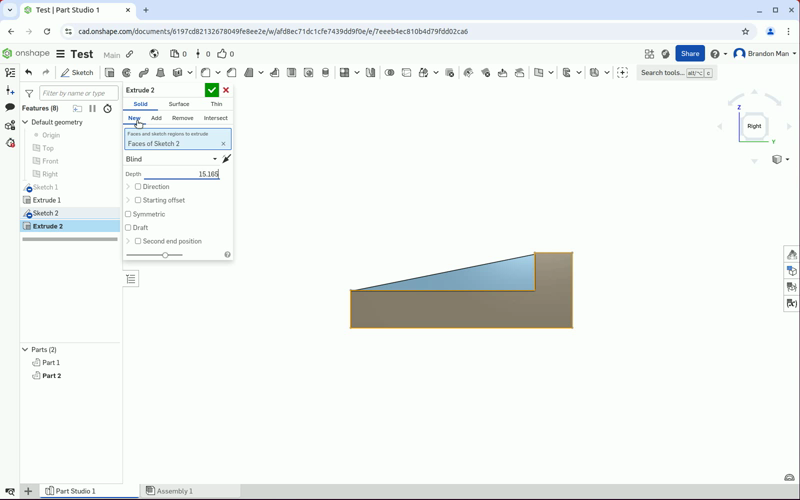
key(tab, 3)
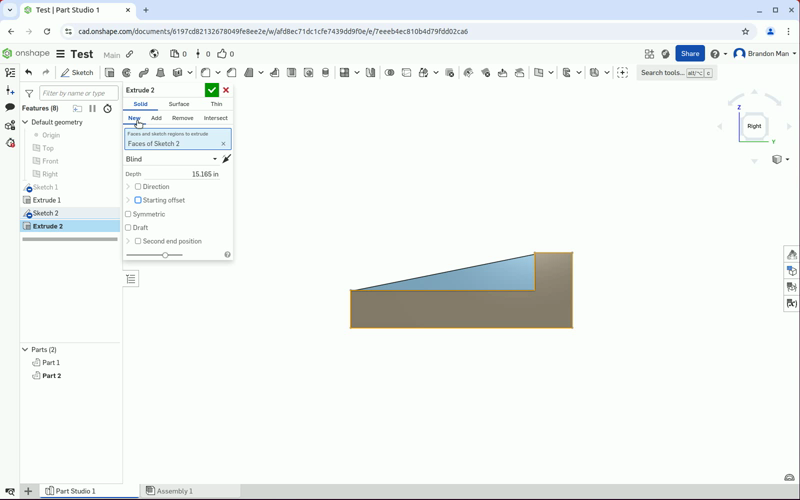
key(tab, 2)
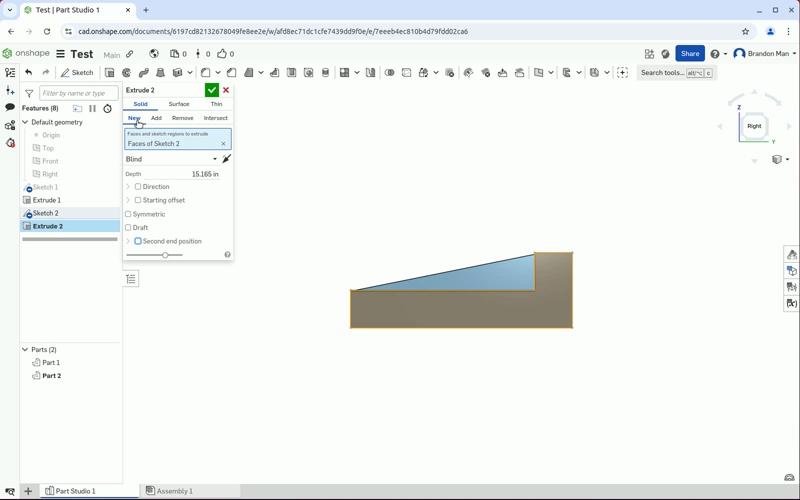
key(space)
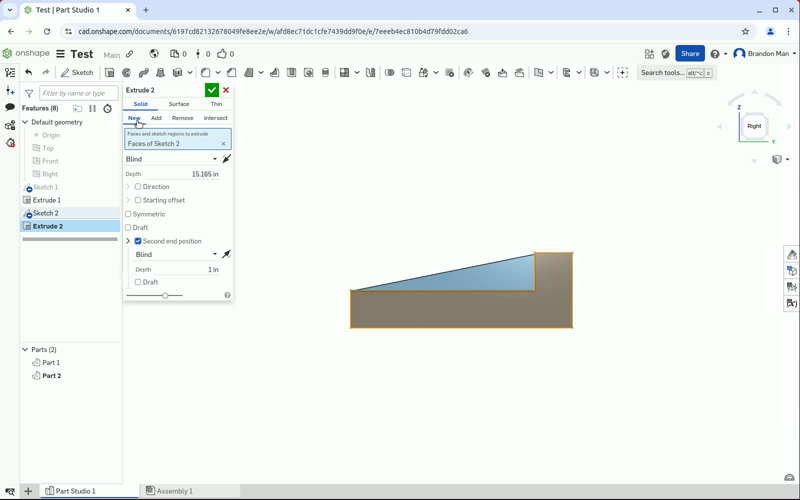
key(tab, 3)
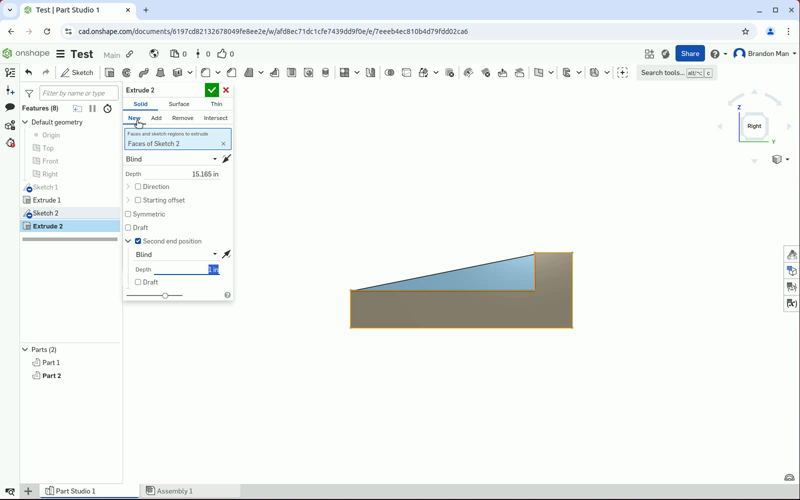
text(7.703)
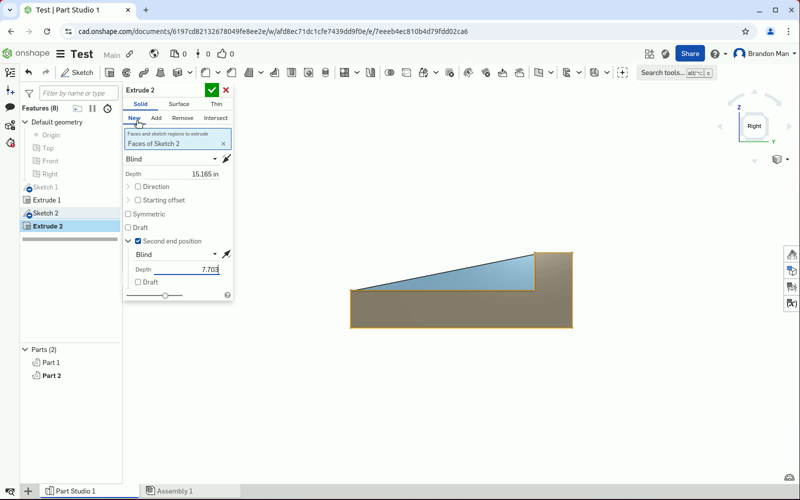
key(enter)
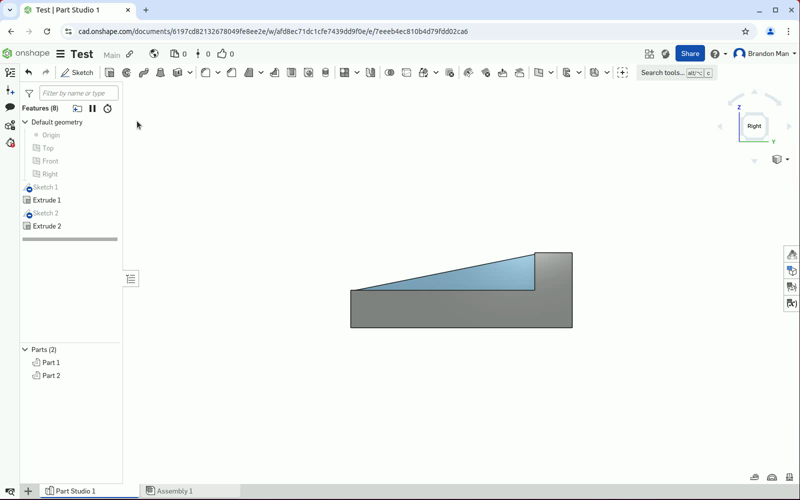
key(shift+h)
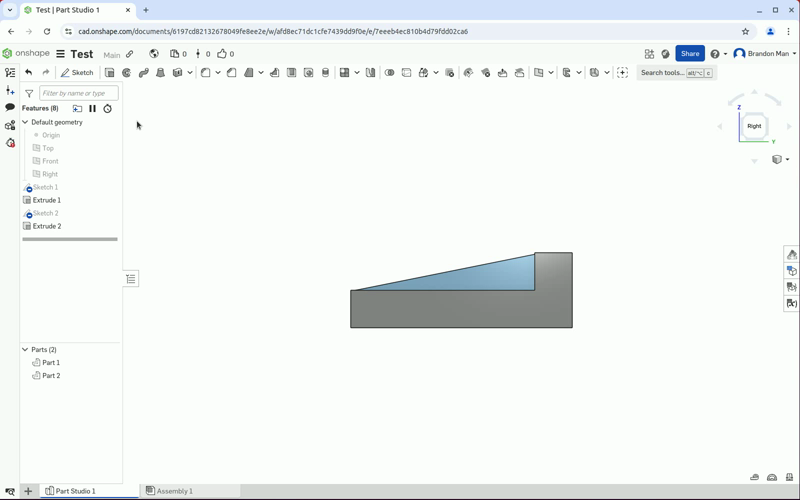
key(shift+h)
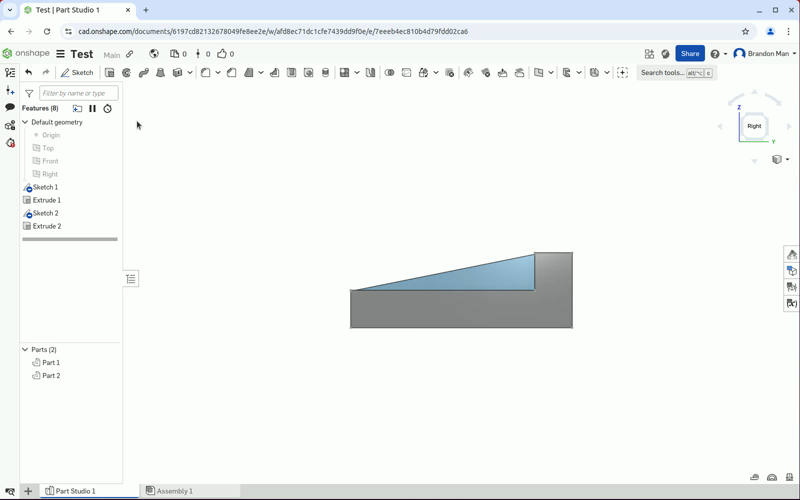
key(shift+7)
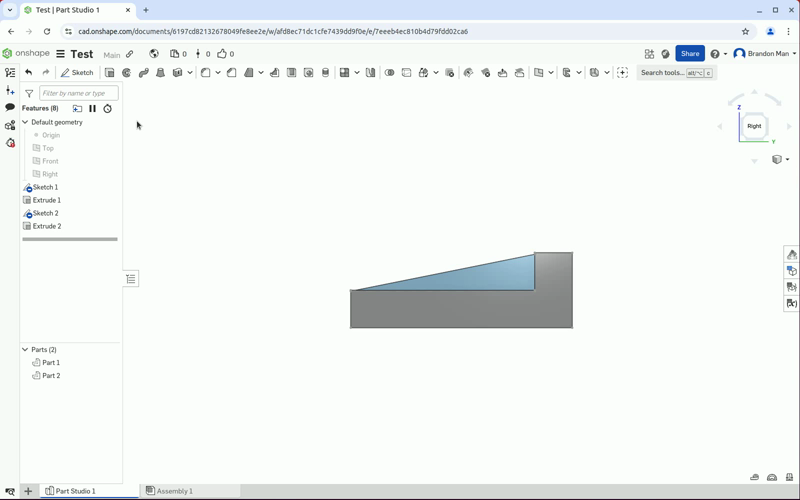
key(right, 2)
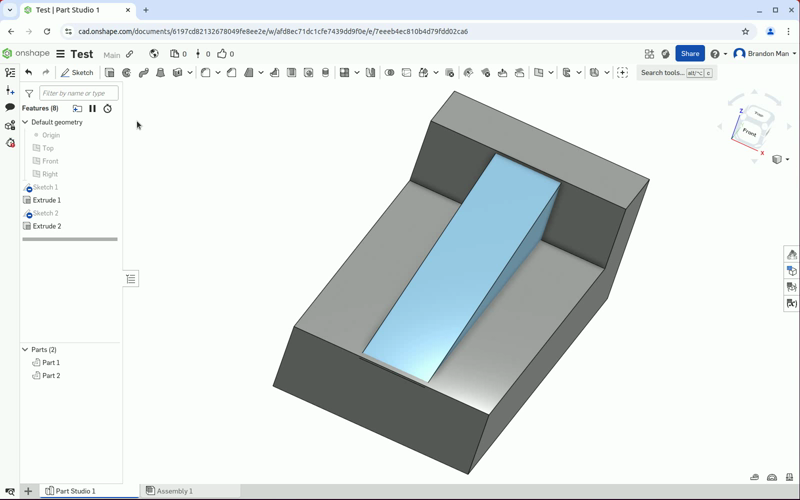
key(down, 2)
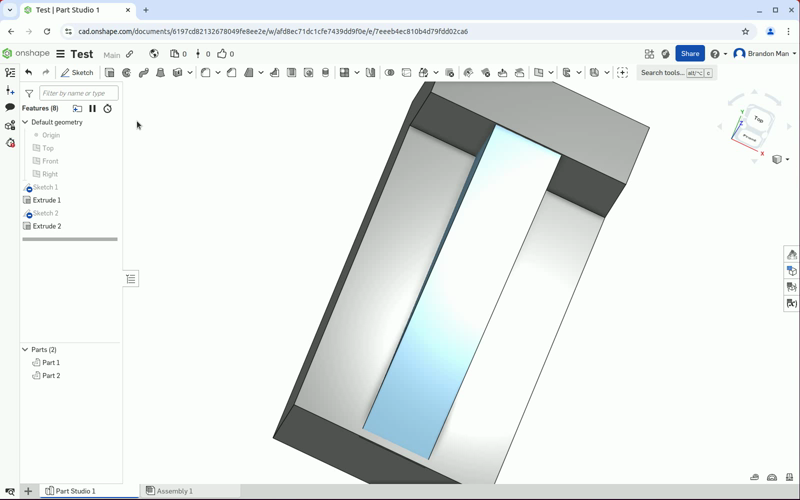
key(up, 2)
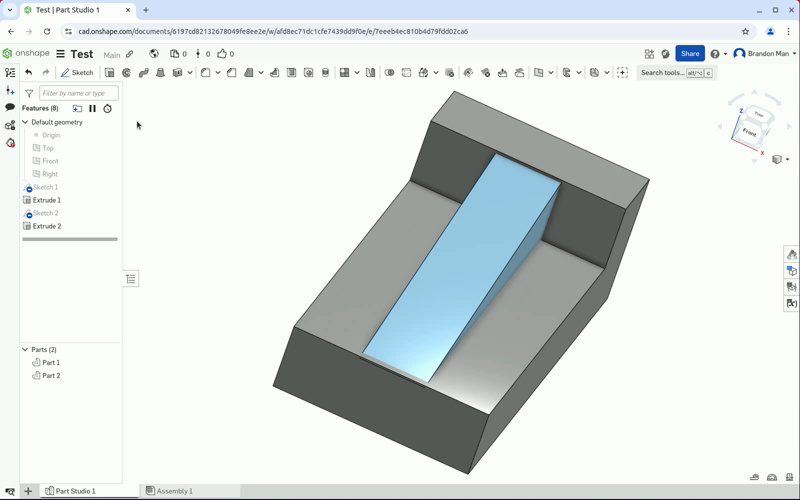
key(left, 2)
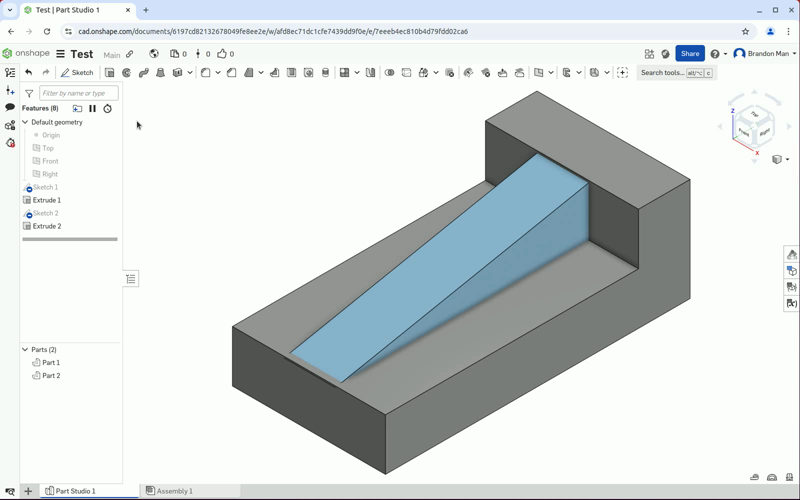
mouse_move(73, 189)
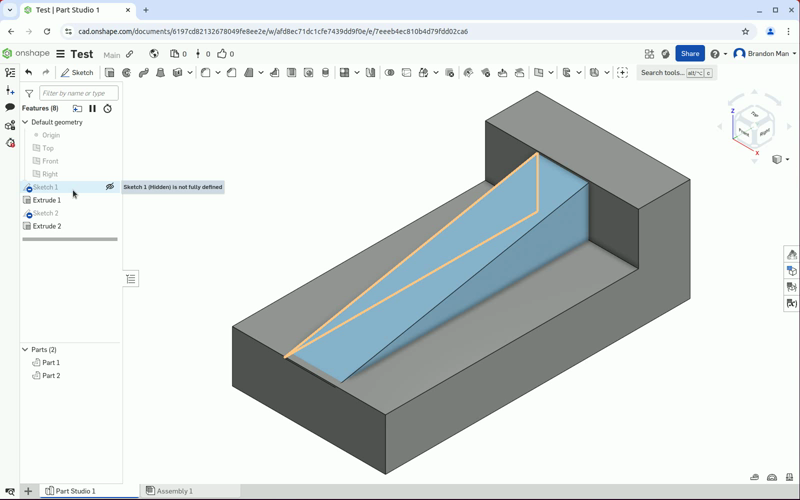
click(73, 189)